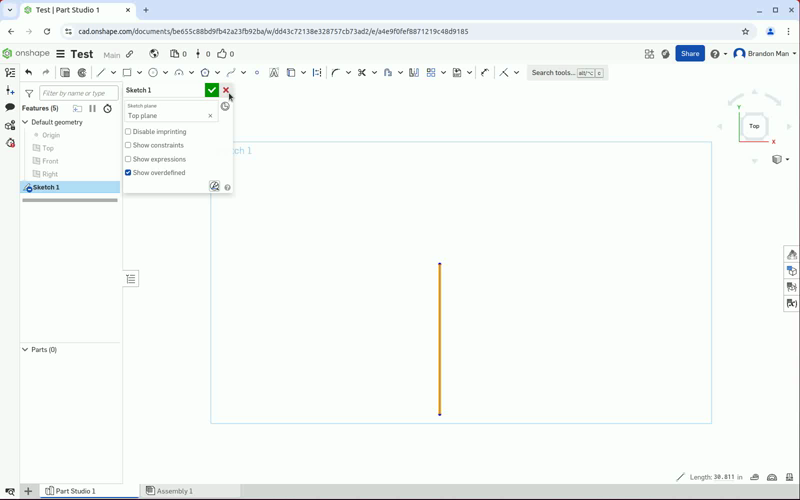
key(shift+h)
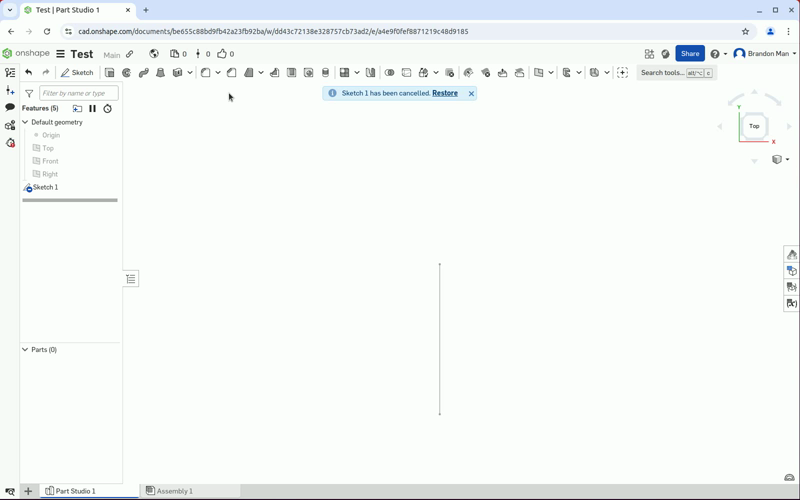
mouse_move(73, 352)
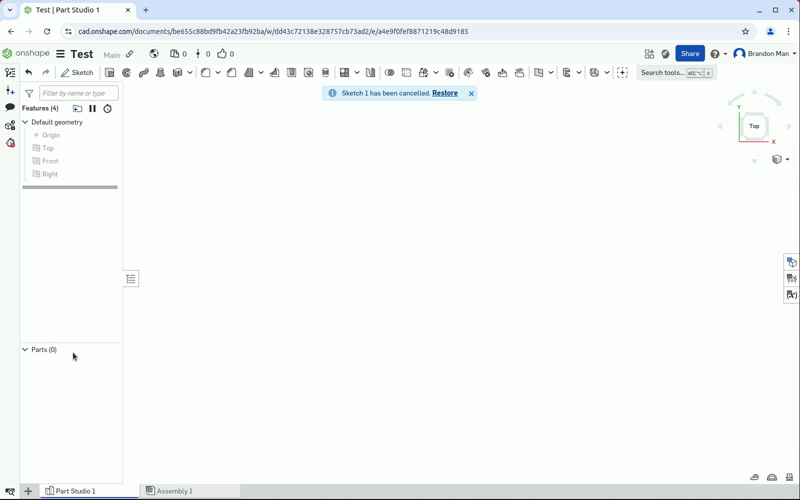
key(y)
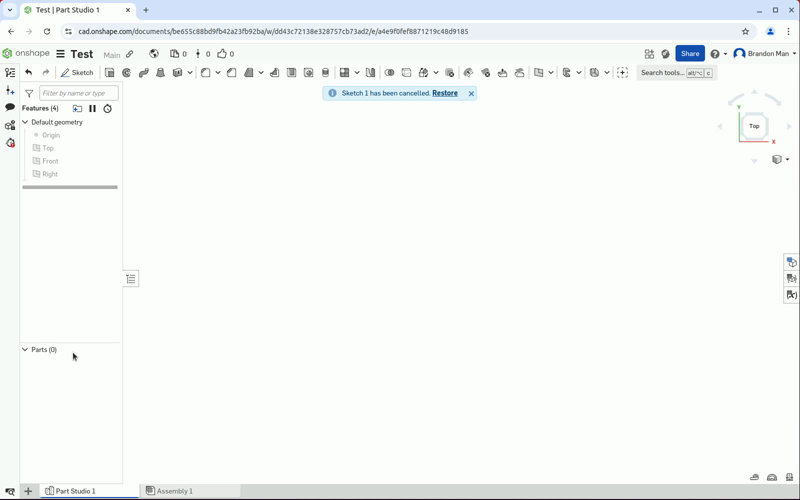
key(shift+p)
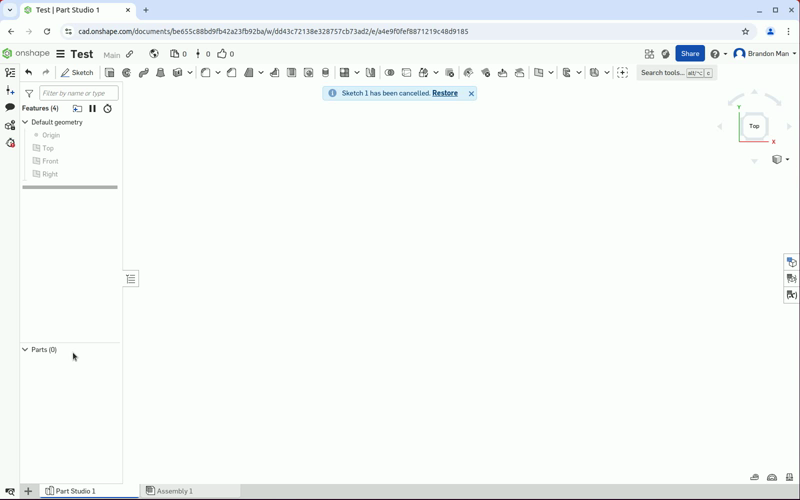
key(space)
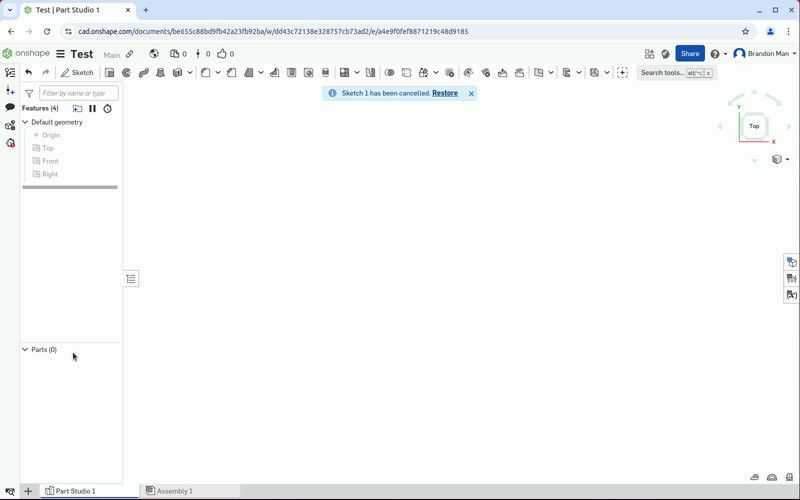
key_down(shift)
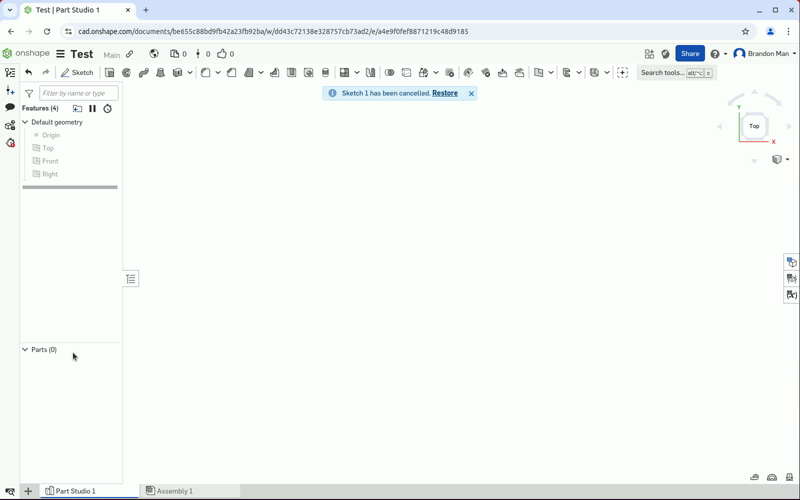
key(up)
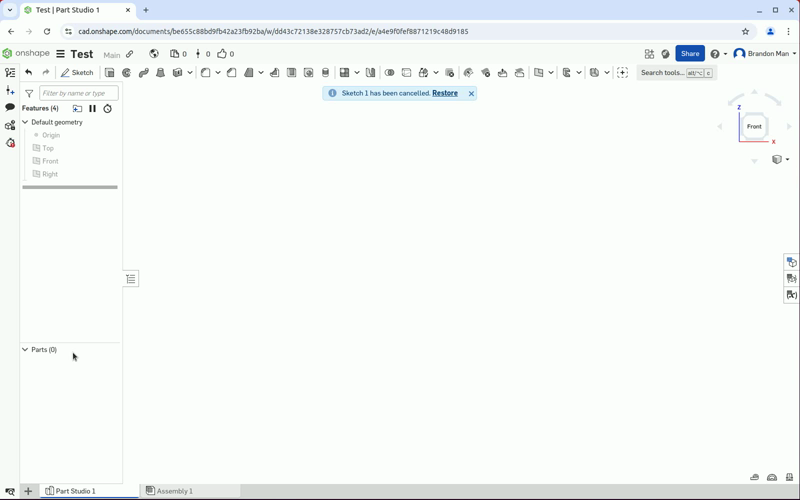
key_up(shift)
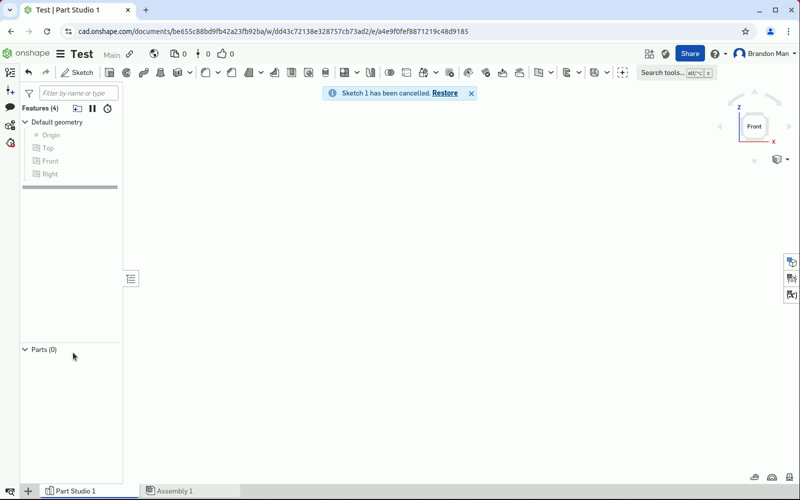
mouse_move(73, 352)
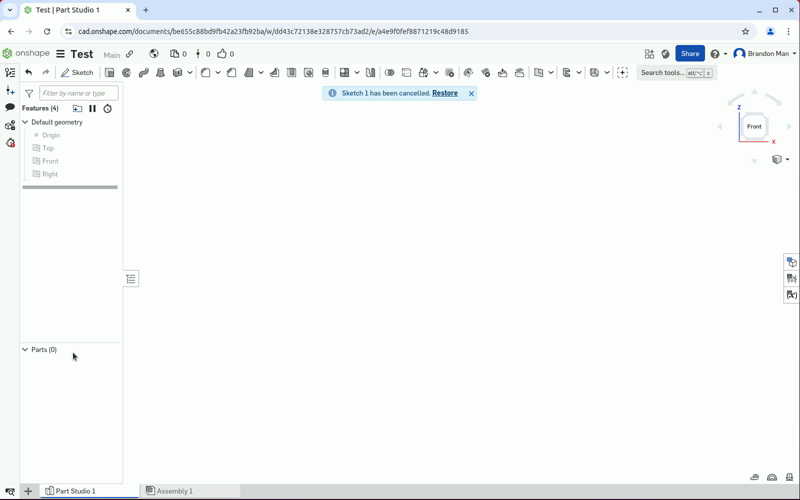
key(shift+y)
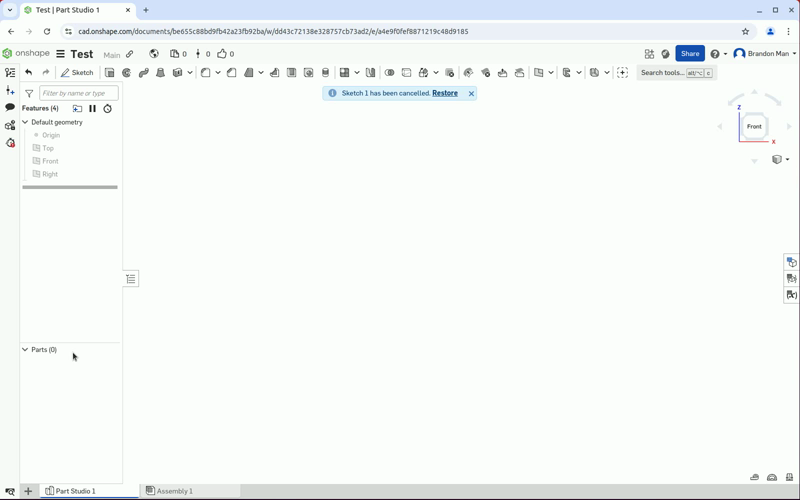
key(shift+s)
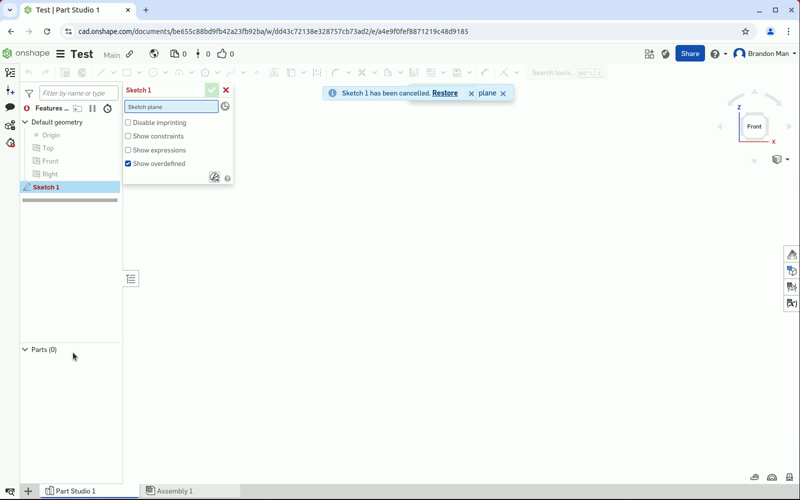
mouse_move(73, 163)
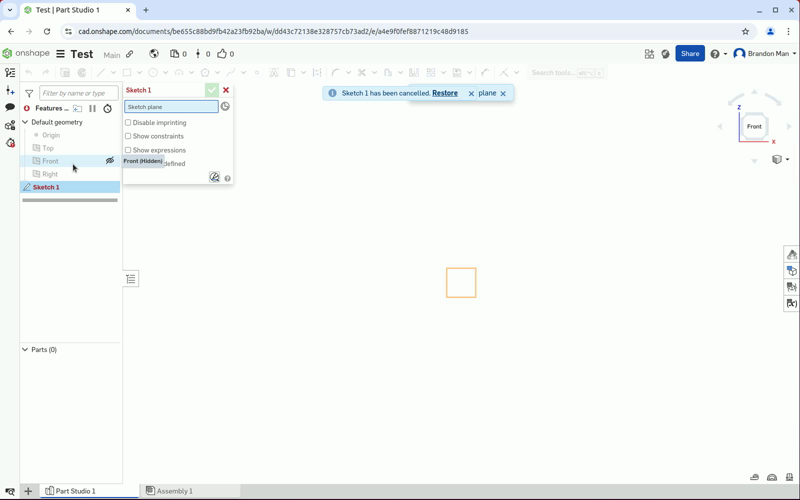
click(73, 163)
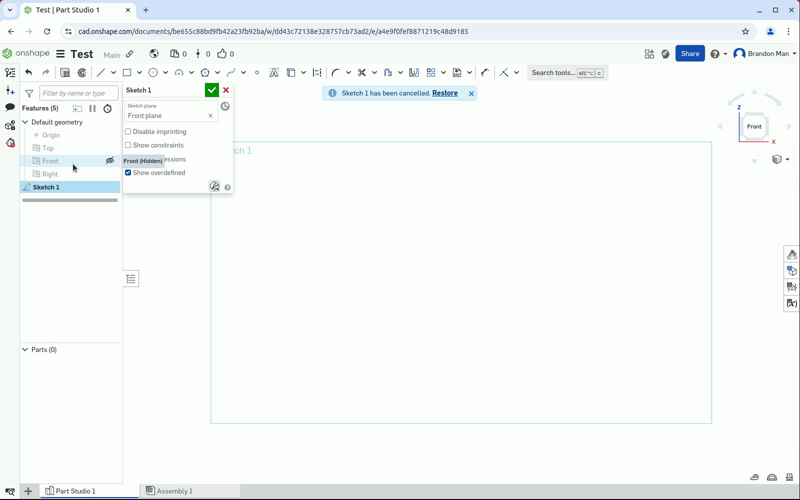
mouse_move(73, 352)
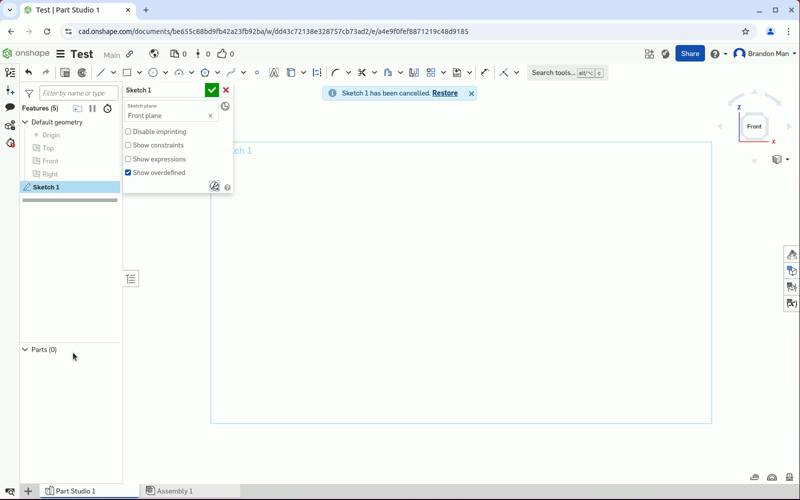
key(y)
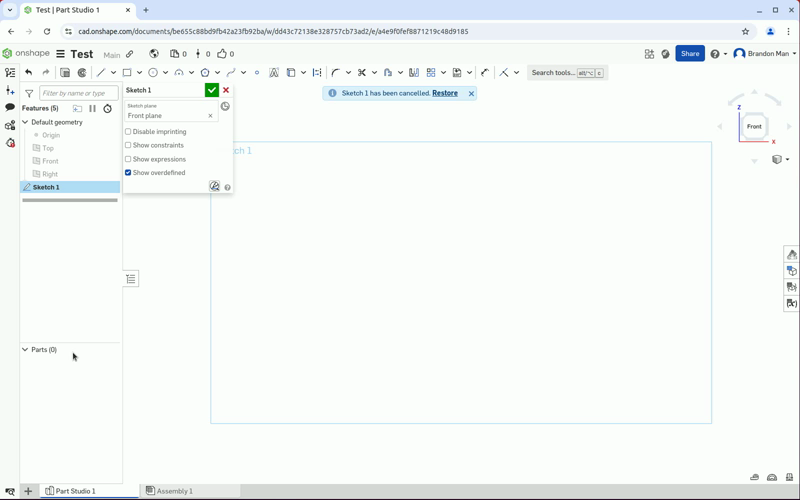
key(l)
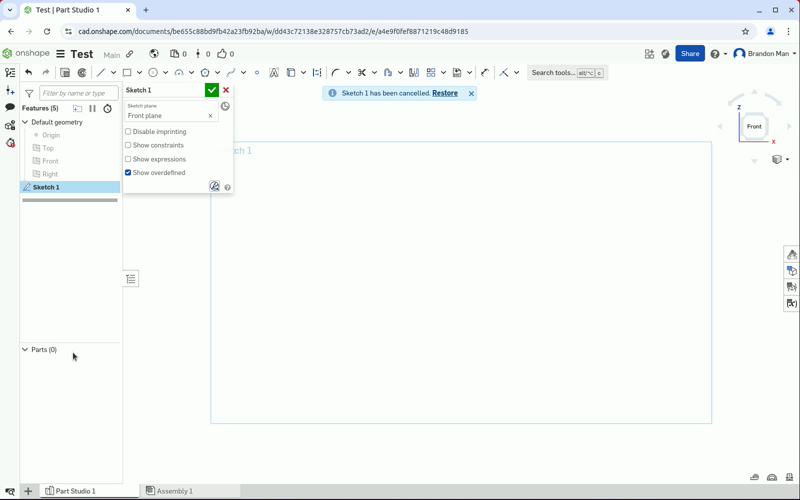
key_down(shift)
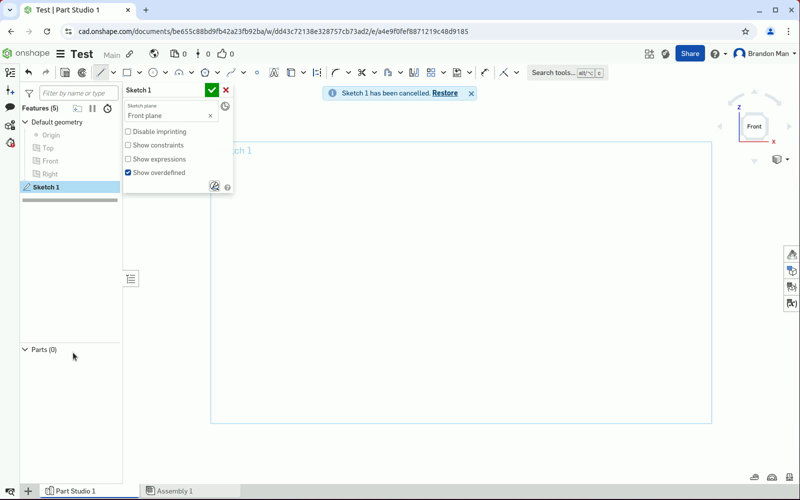
mouse_move(370, 305)
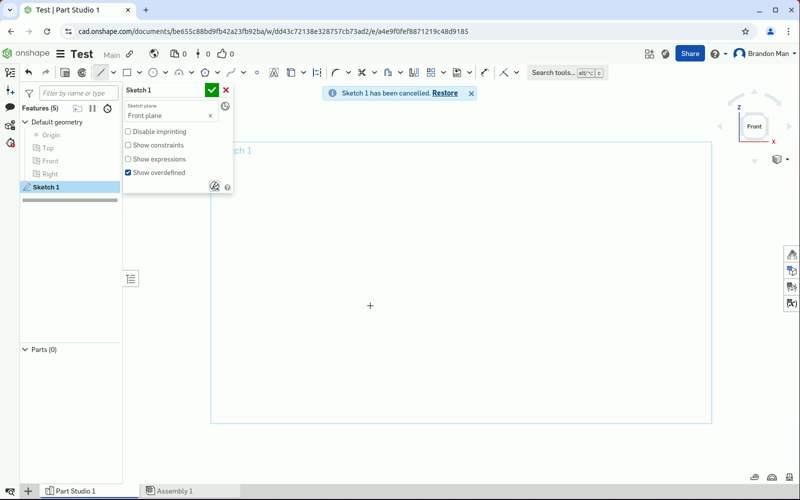
click(370, 305)
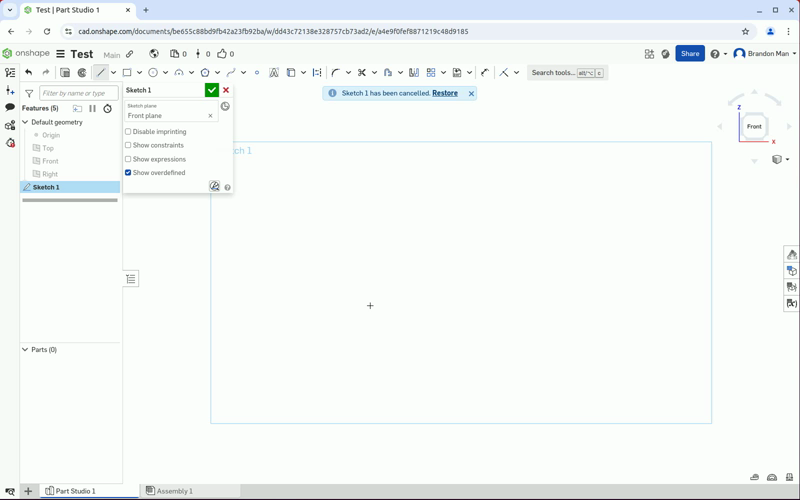
key_up(shift)
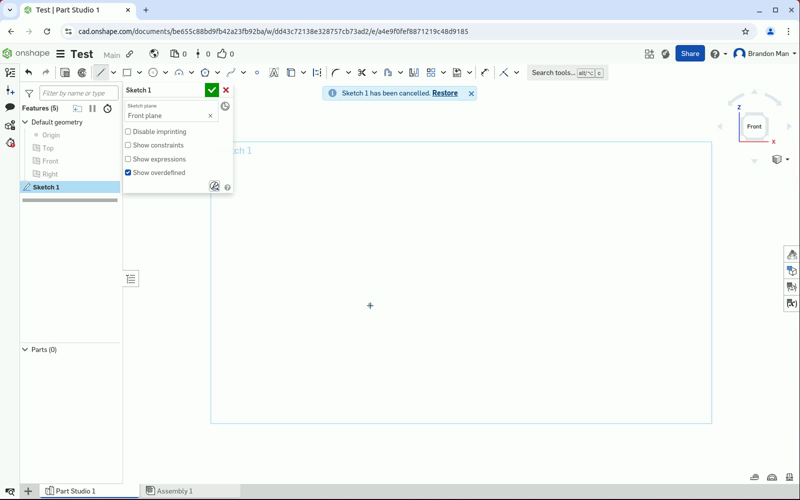
key_down(shift)
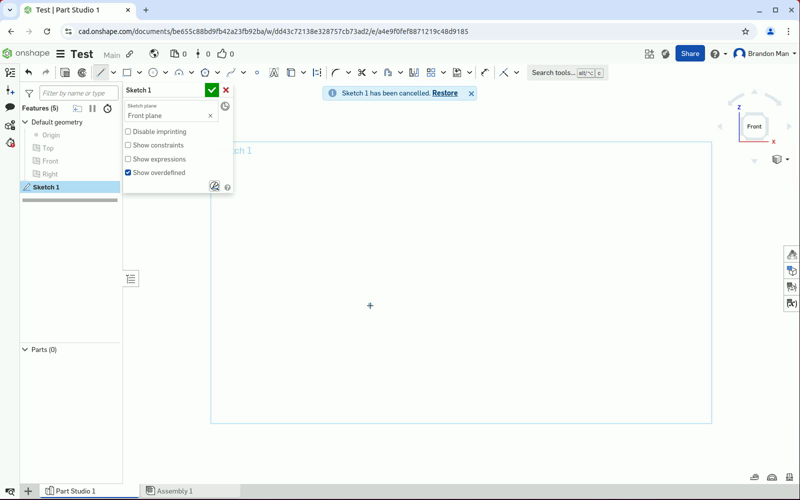
mouse_move(460, 305)
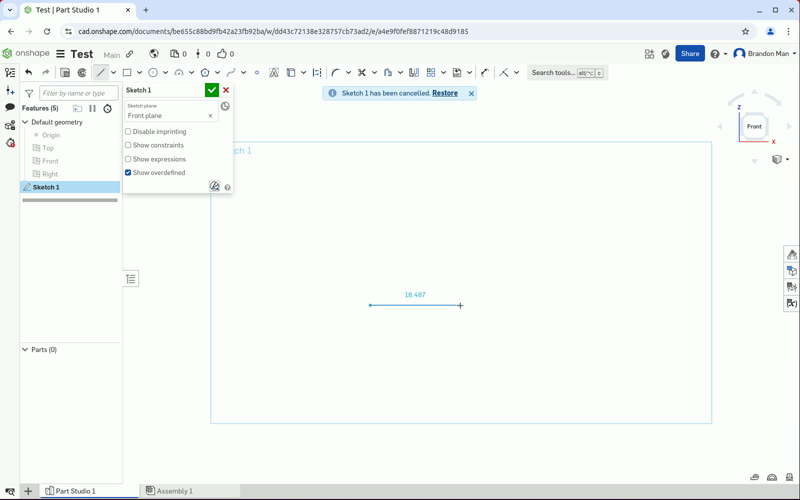
click(460, 305)
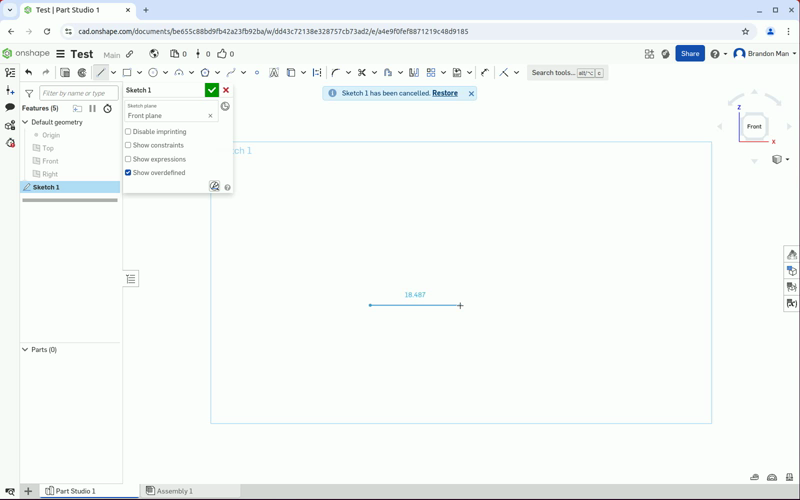
key_up(shift)
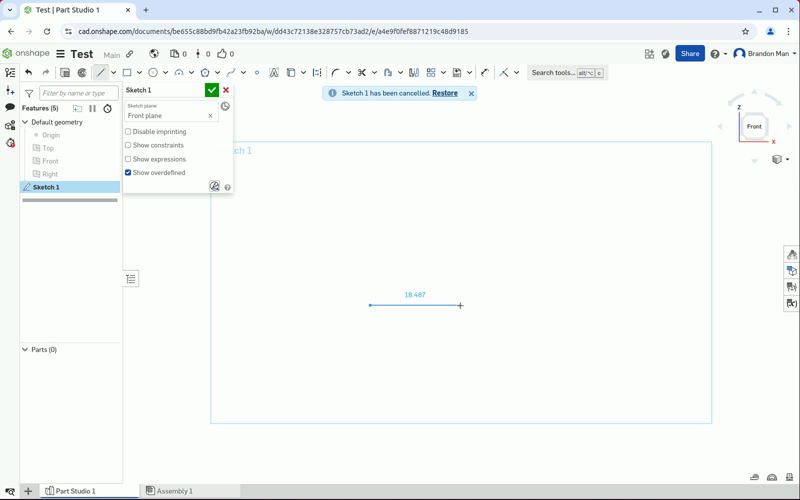
key(esc)
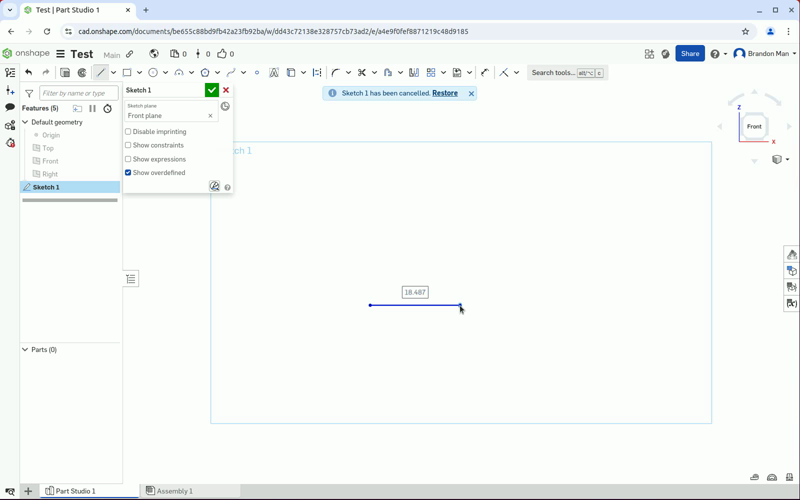
key(a)
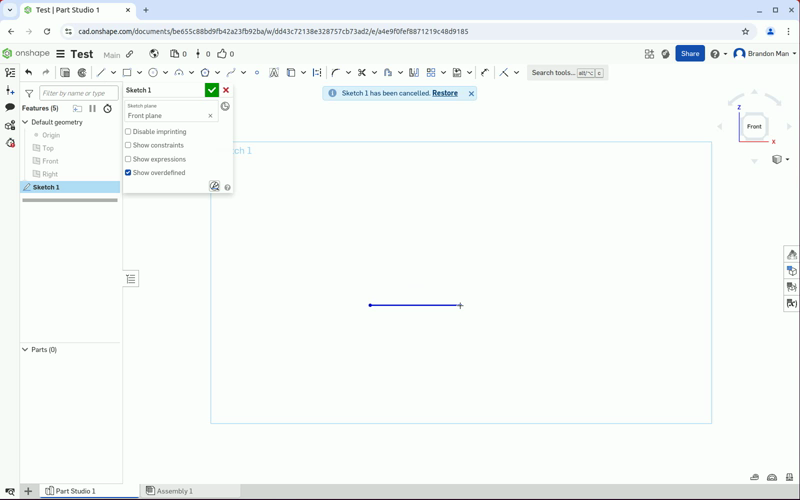
mouse_move(460, 305)
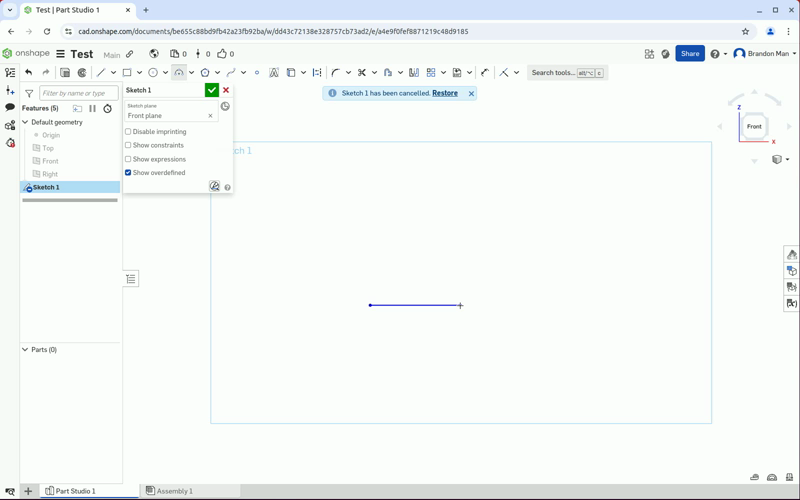
click(460, 305)
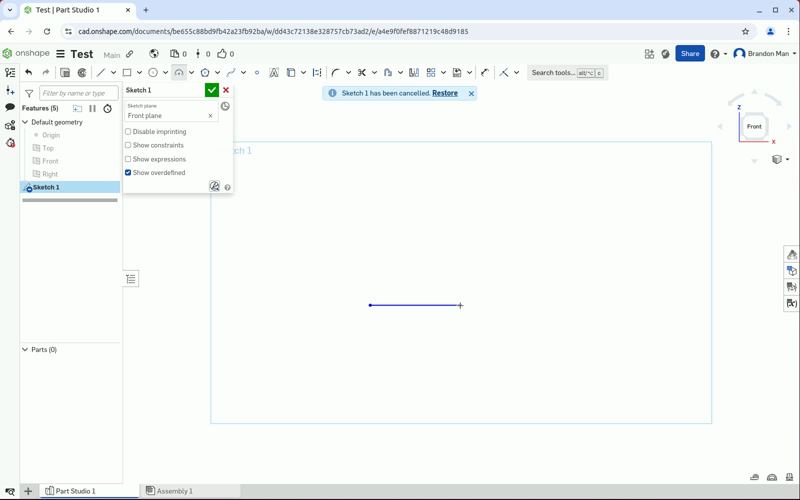
key_down(shift)
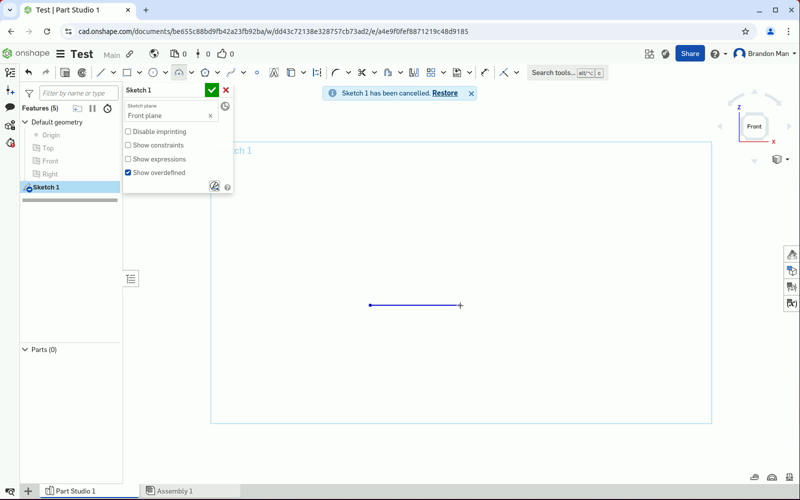
mouse_move(460, 260)
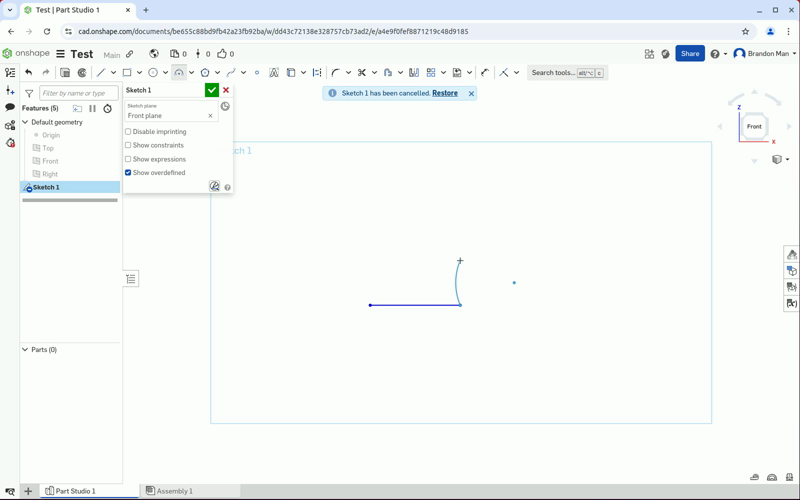
click(460, 260)
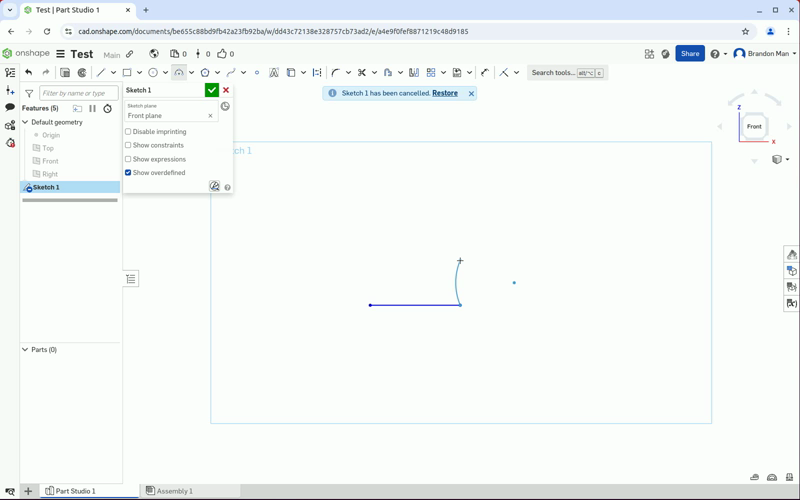
mouse_move(483, 282)
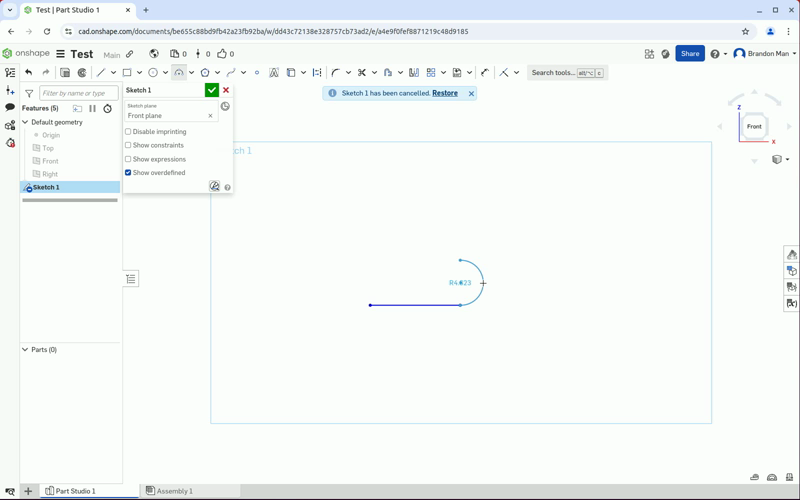
click(483, 282)
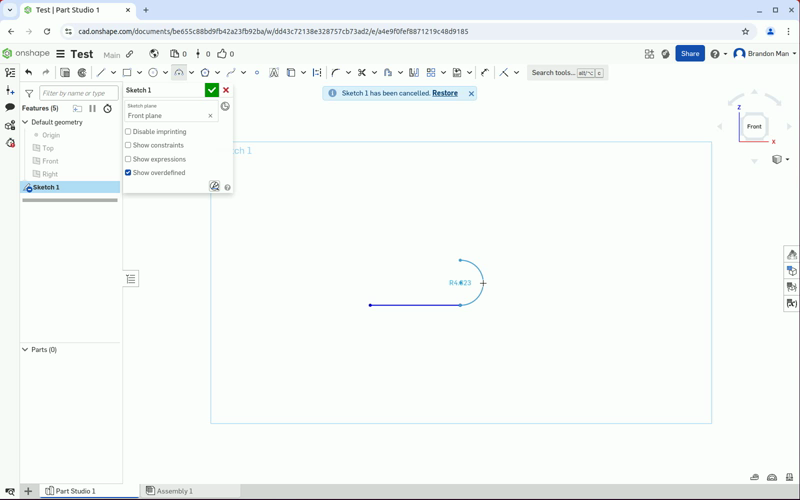
key_up(shift)
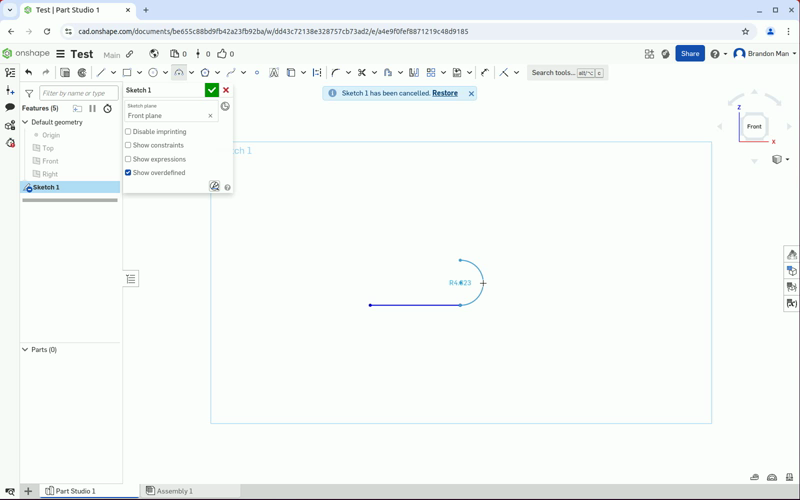
key(esc)
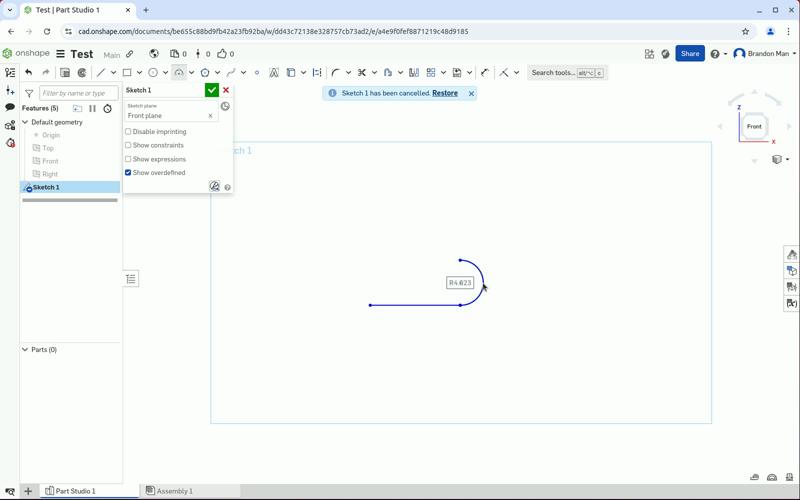
key(l)
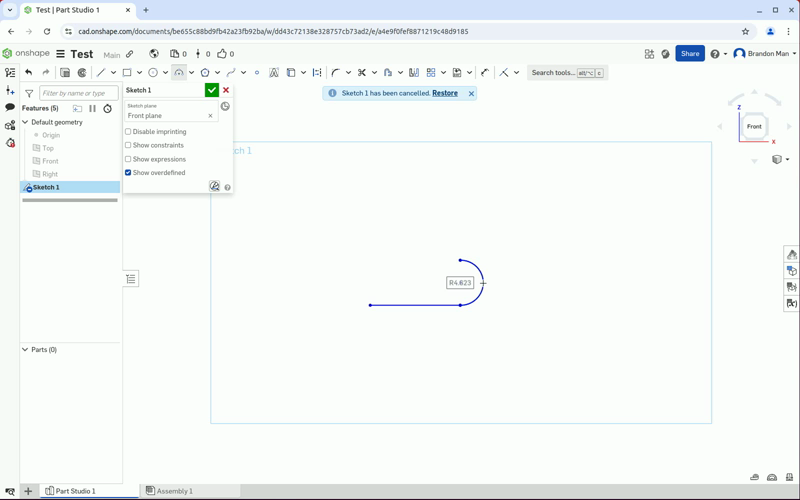
mouse_move(460, 260)
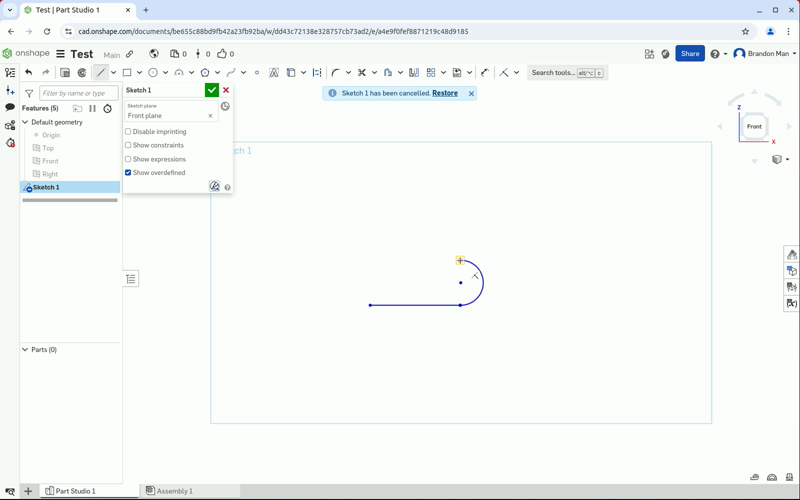
click(460, 260)
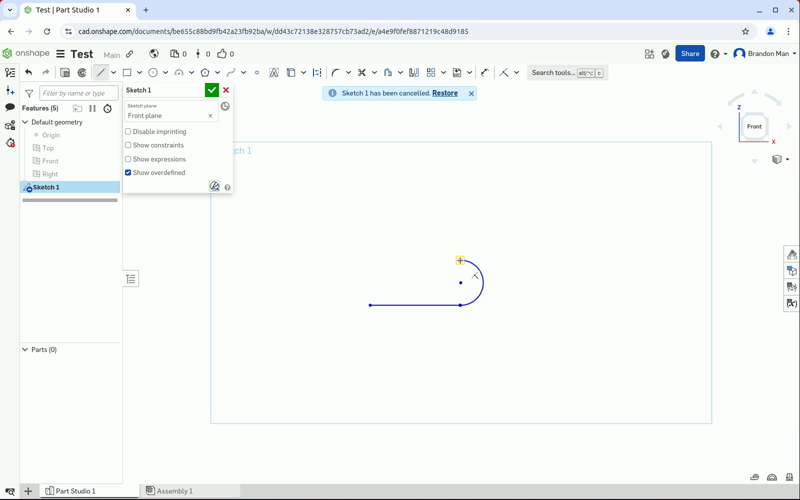
key_down(shift)
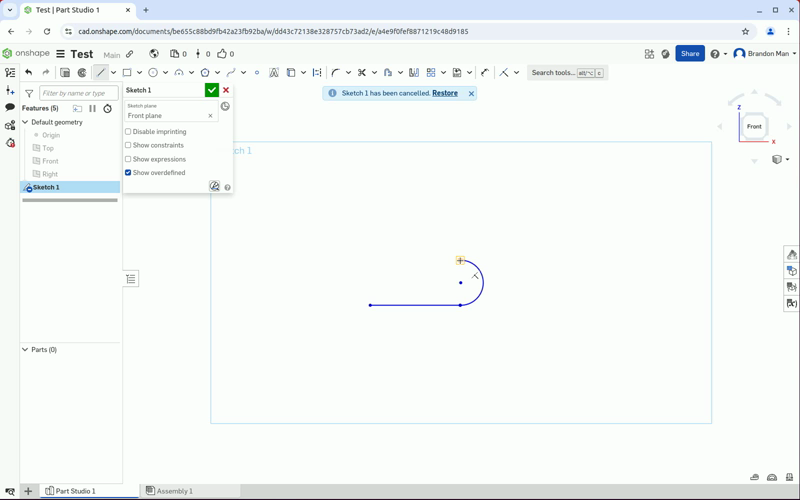
mouse_move(490, 260)
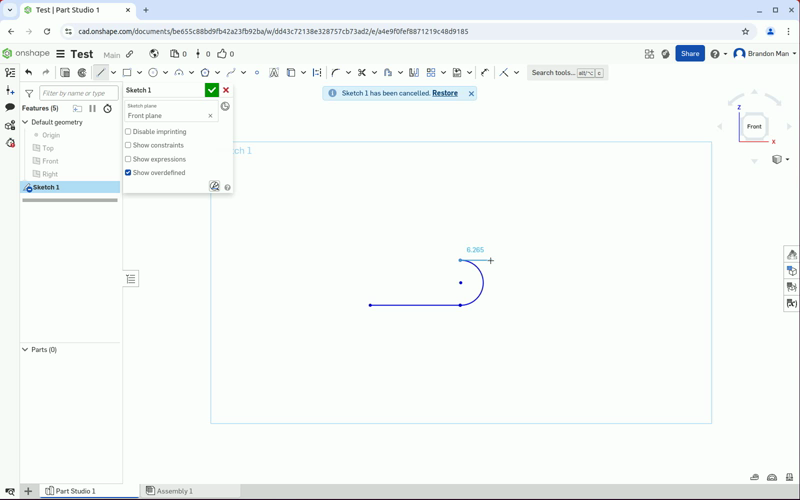
mouse_move(403, 260)
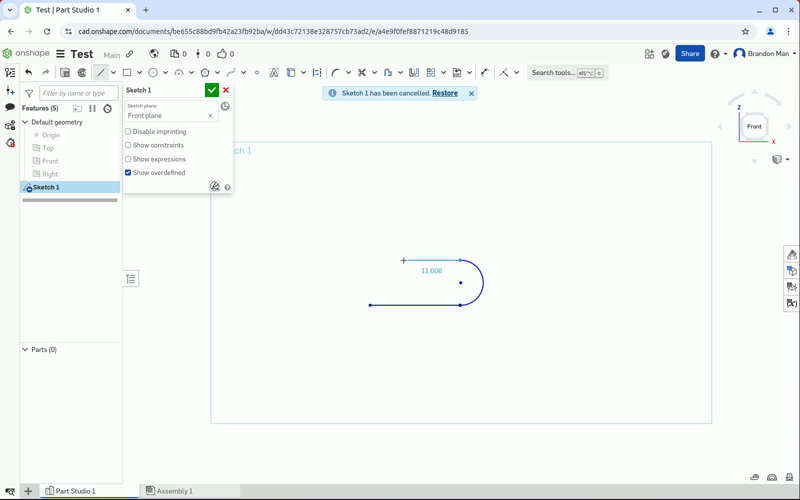
click(403, 260)
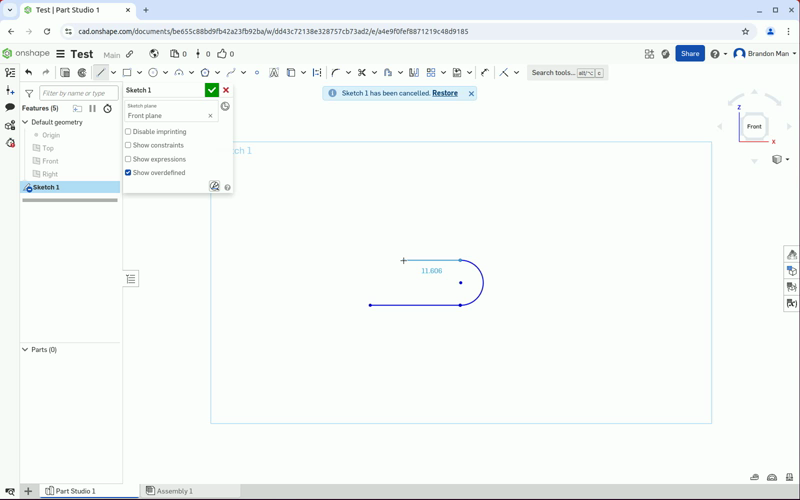
key_up(shift)
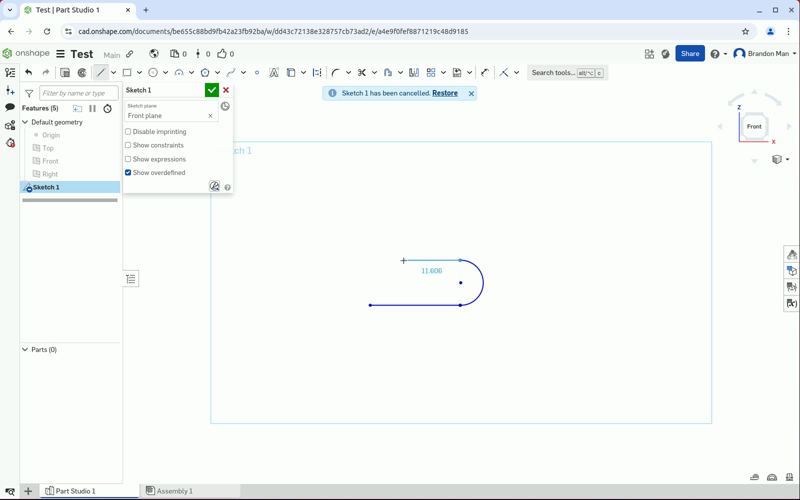
key_down(shift)
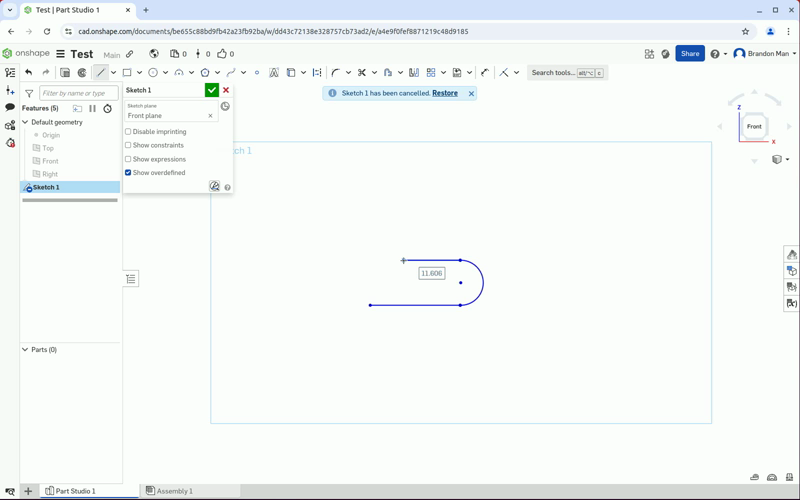
mouse_move(433, 260)
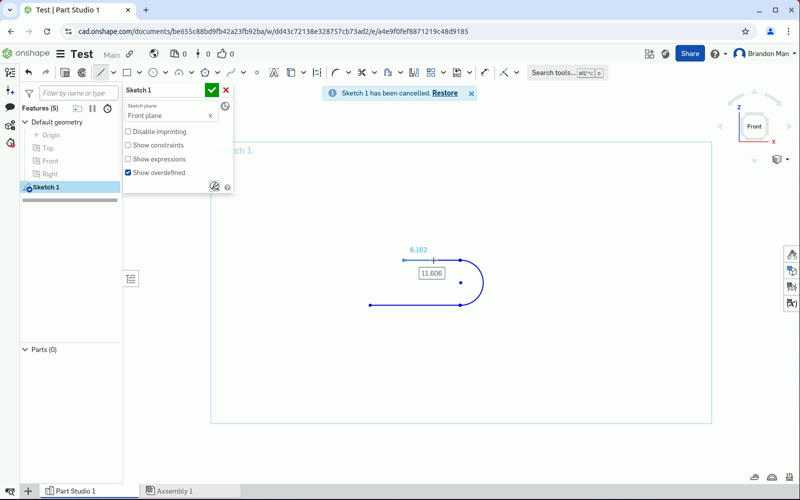
mouse_move(370, 260)
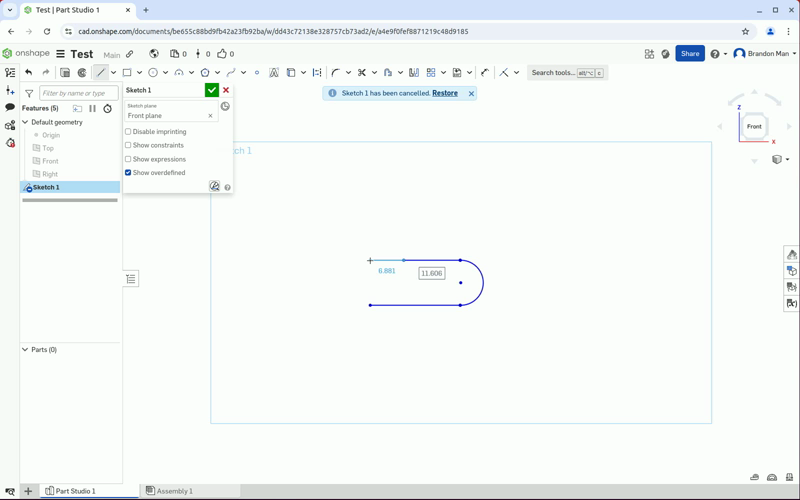
click(370, 260)
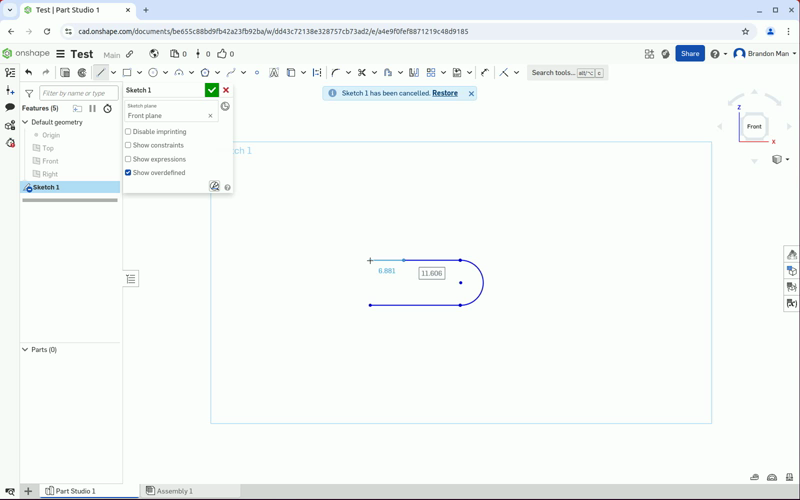
key_up(shift)
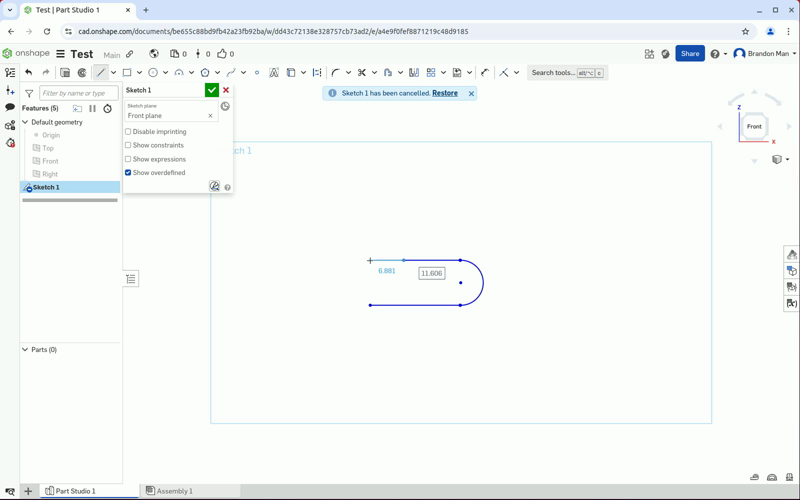
key(esc)
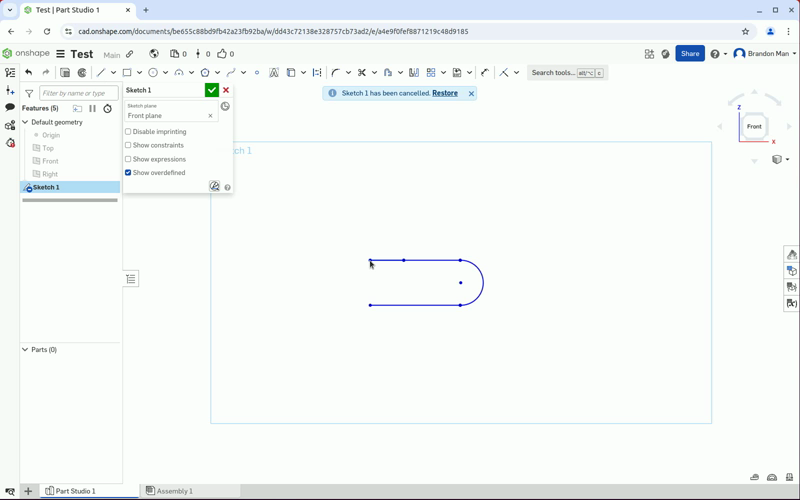
key(a)
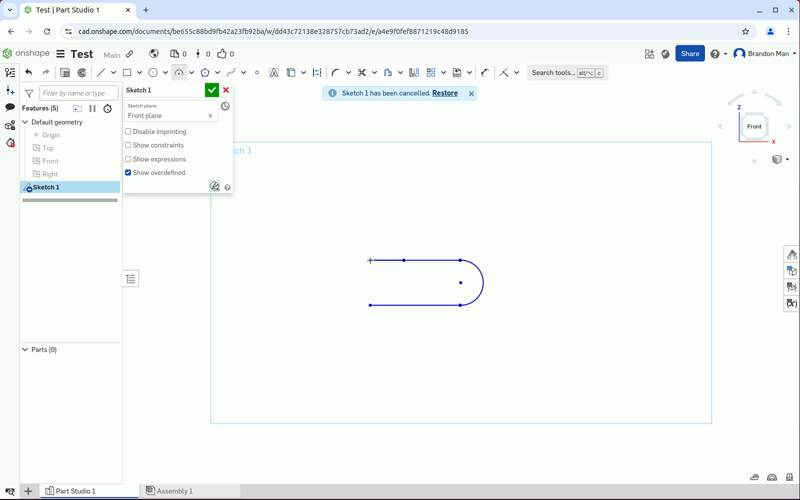
mouse_move(370, 260)
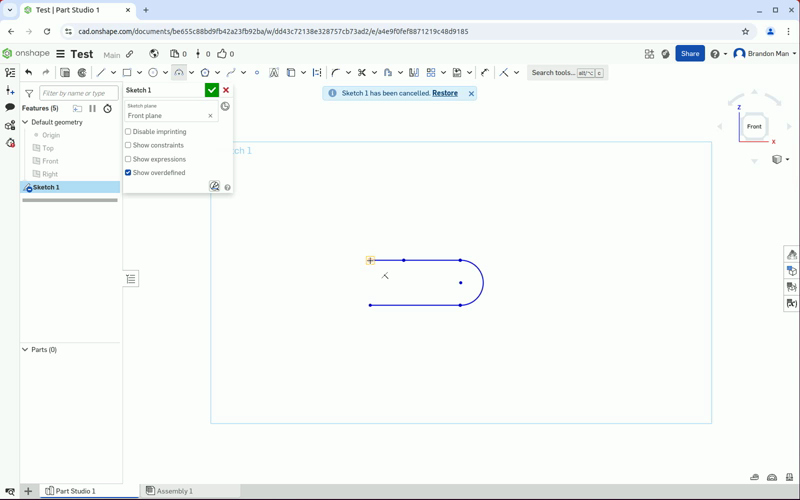
click(370, 260)
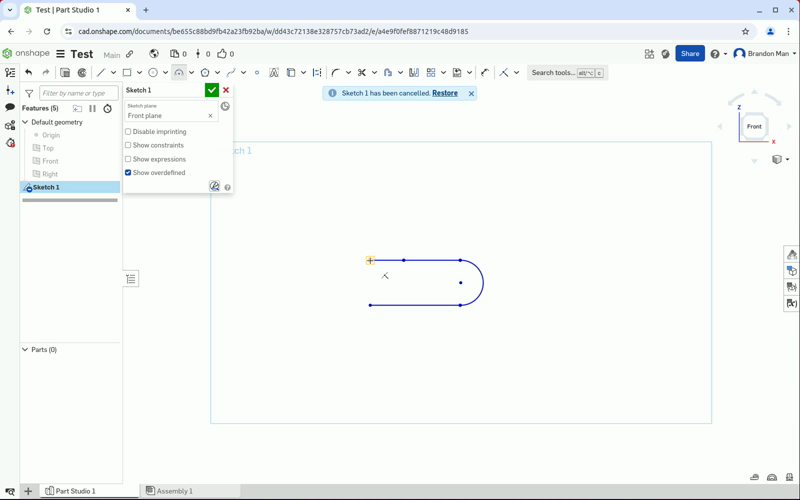
mouse_move(370, 305)
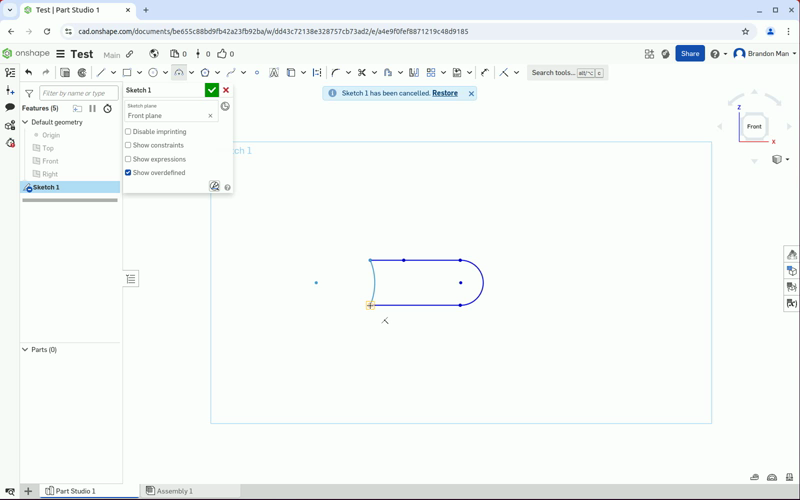
click(370, 305)
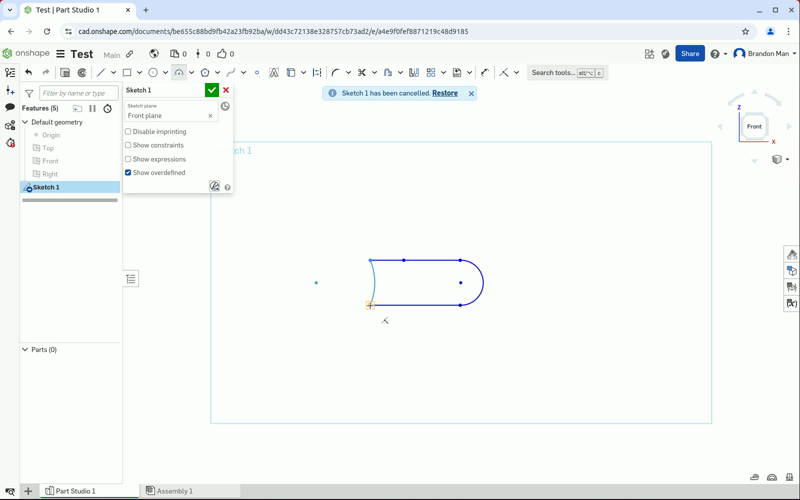
key_down(shift)
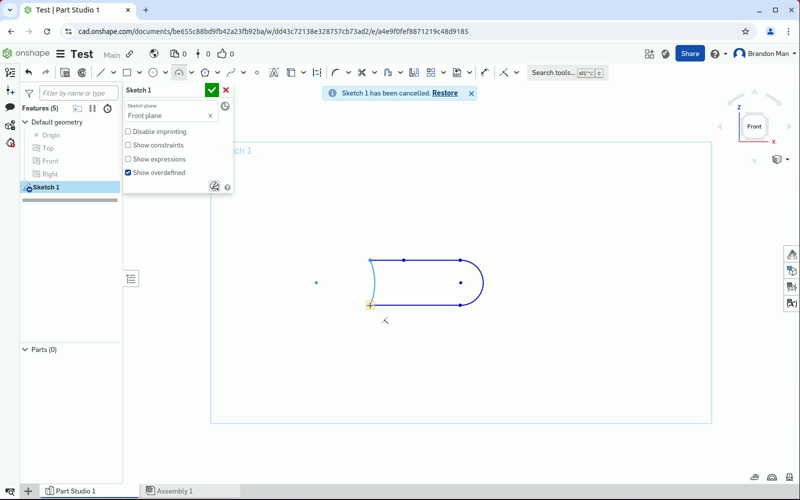
mouse_move(347, 282)
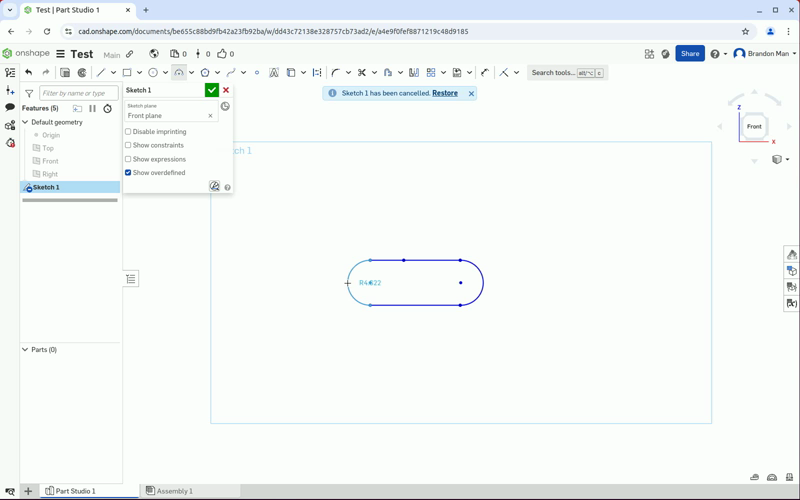
click(347, 282)
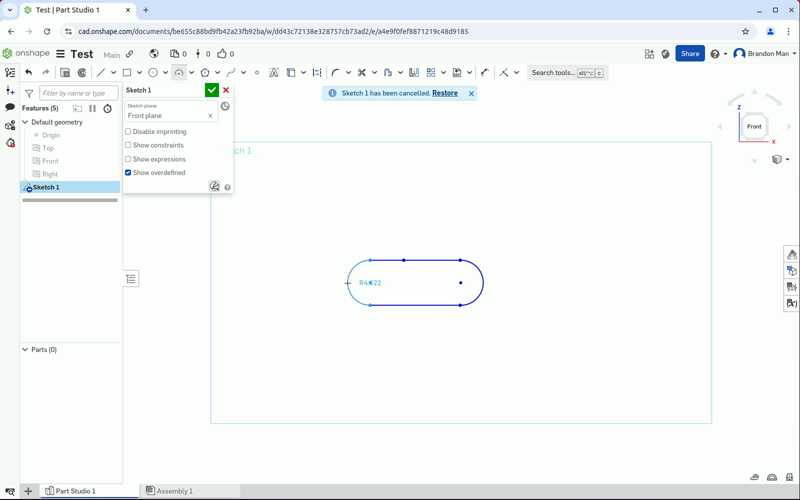
key_up(shift)
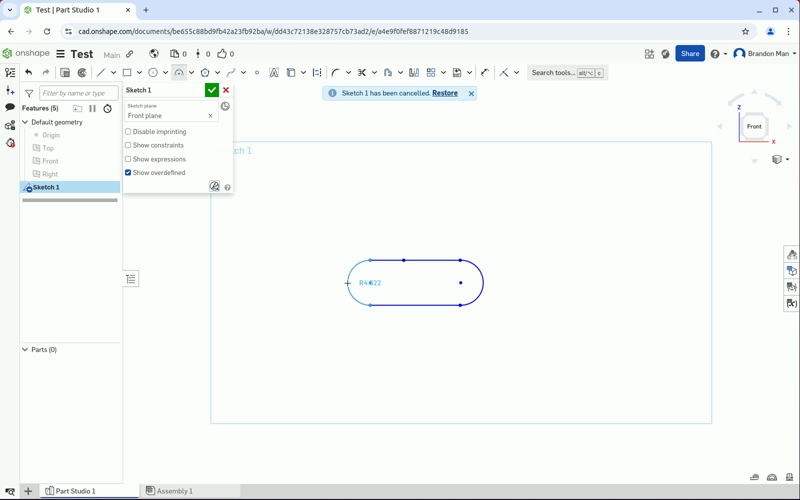
key(esc)
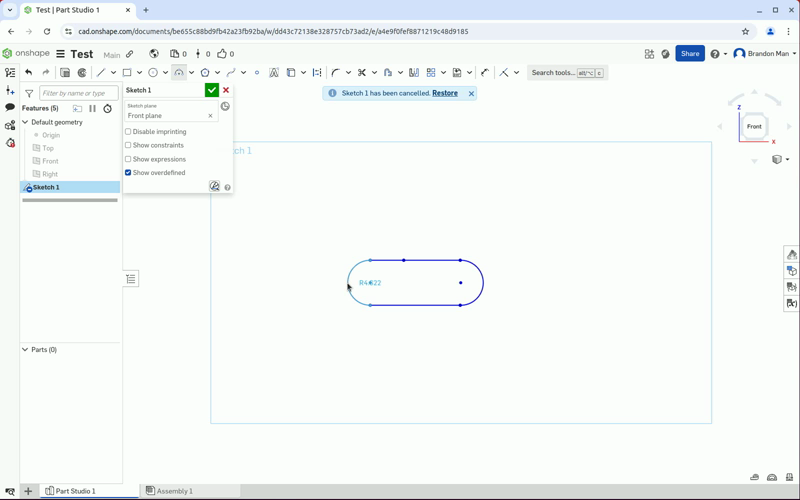
key(c)
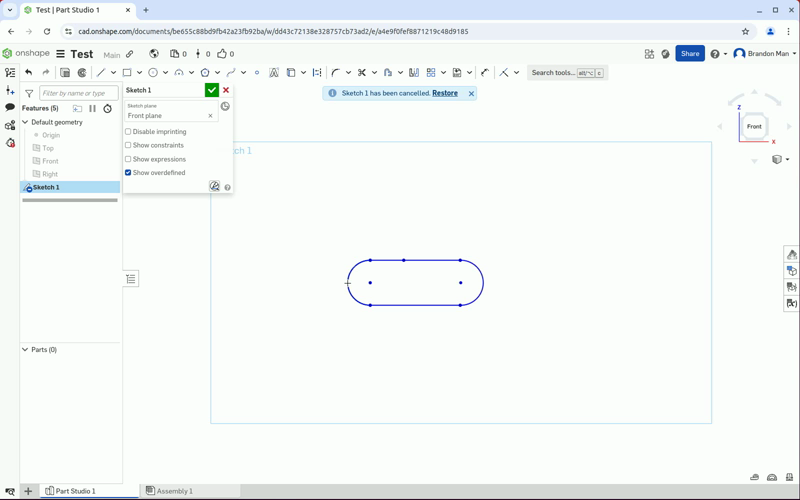
key_down(shift)
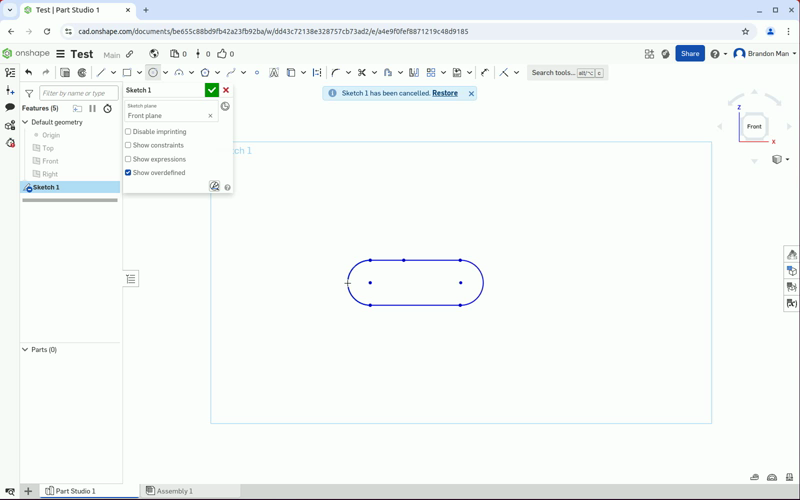
mouse_move(370, 282)
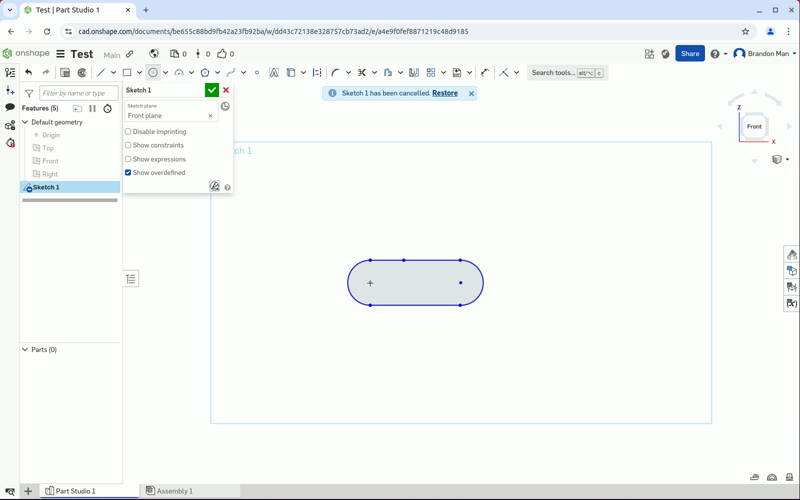
click(370, 282)
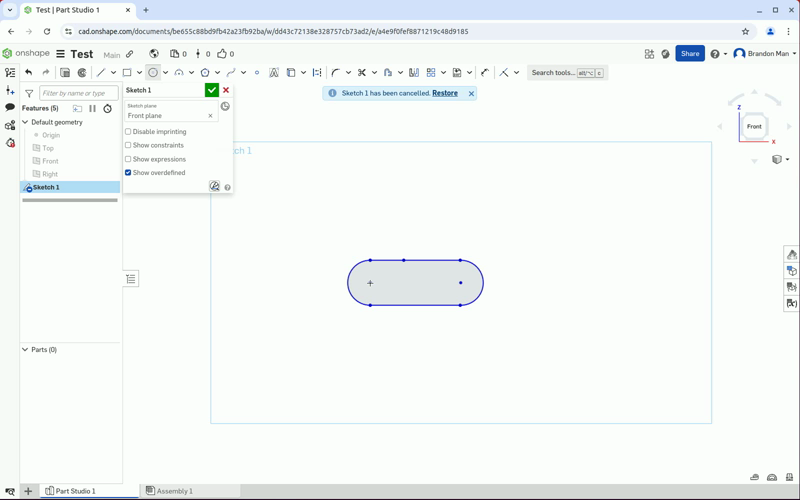
key_up(shift)
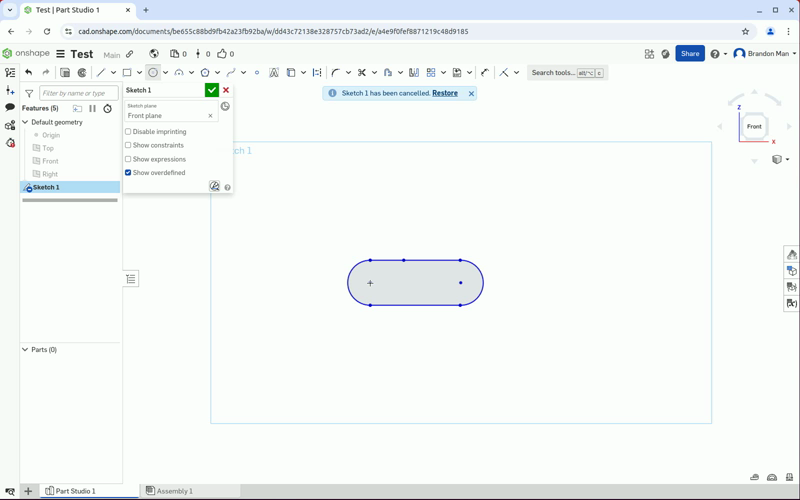
mouse_move(378, 282)
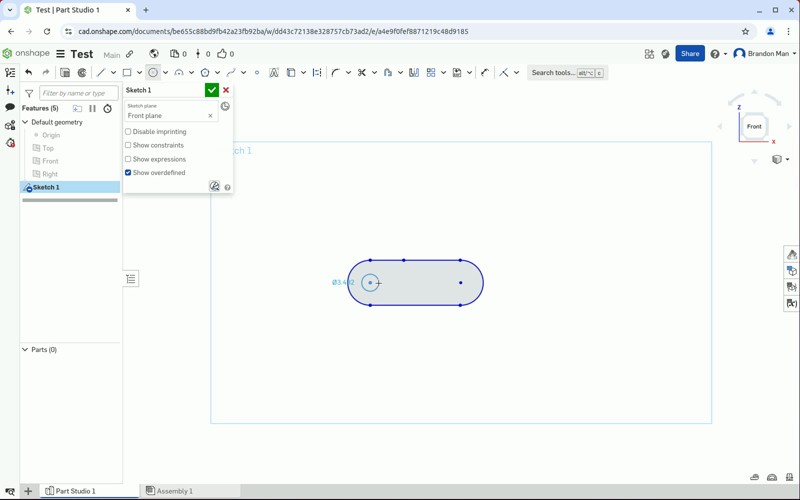
click(378, 282)
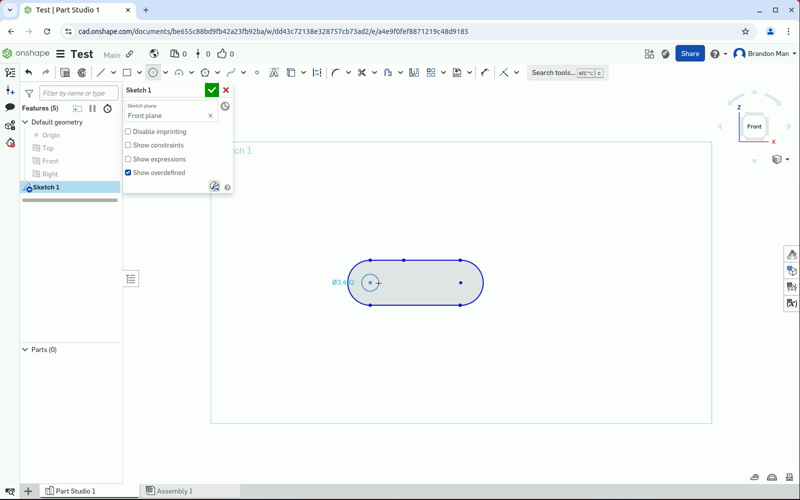
key(esc)
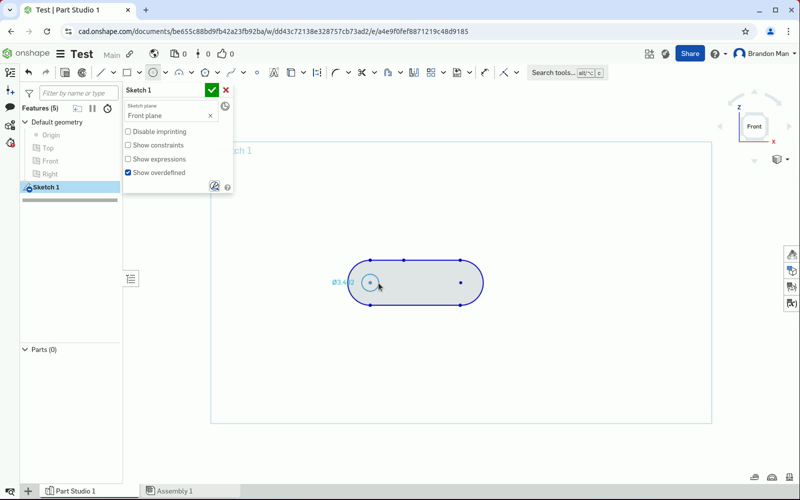
key(c)
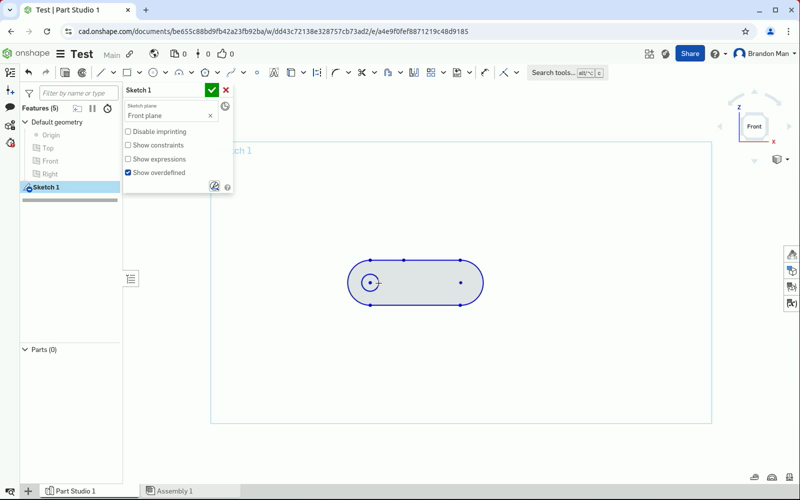
key_down(shift)
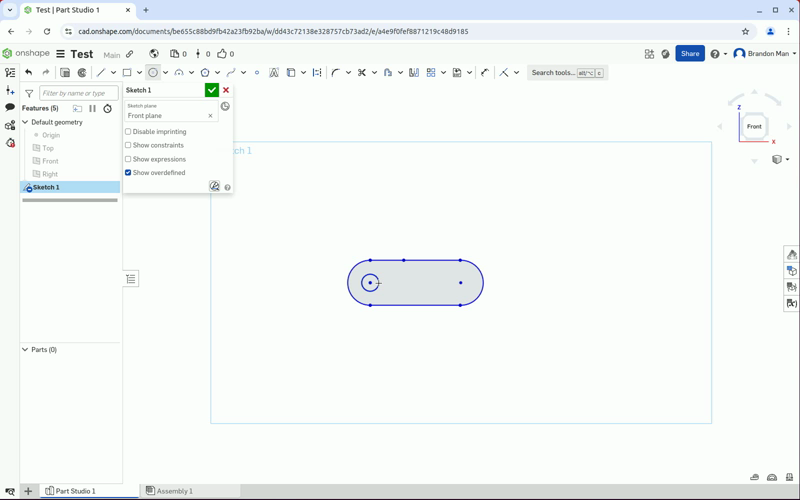
mouse_move(460, 282)
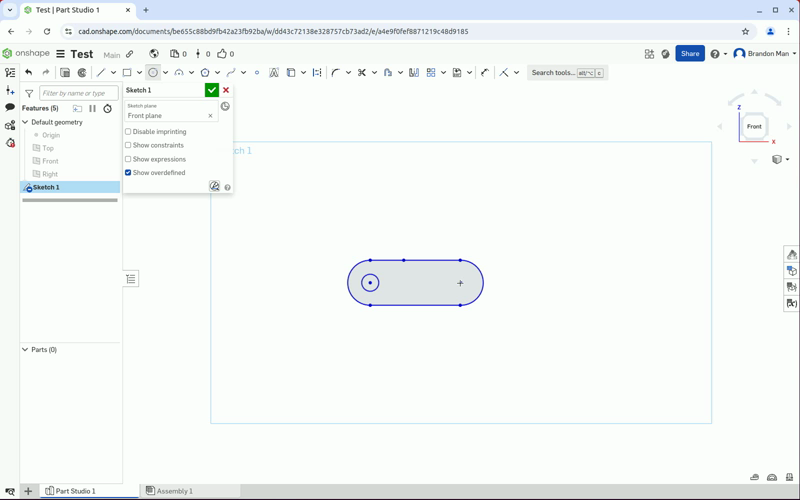
click(460, 282)
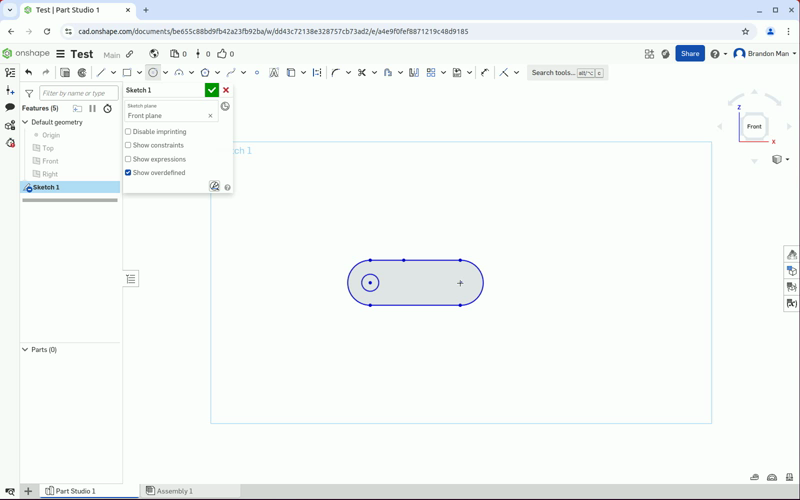
key_up(shift)
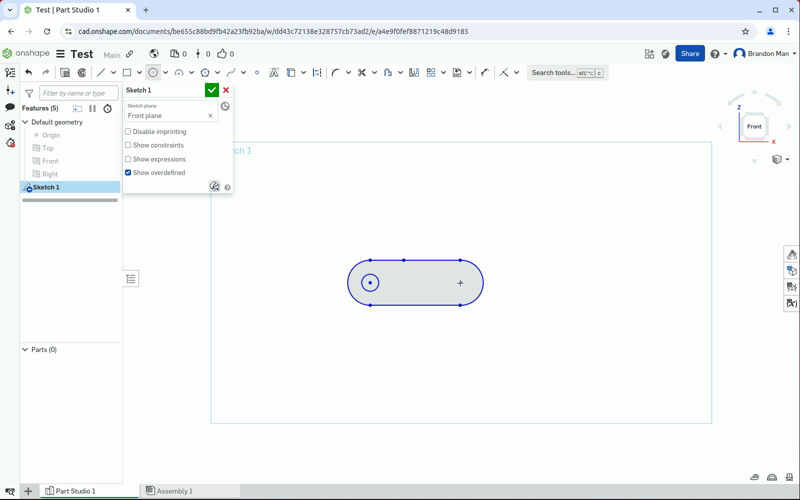
mouse_move(468, 282)
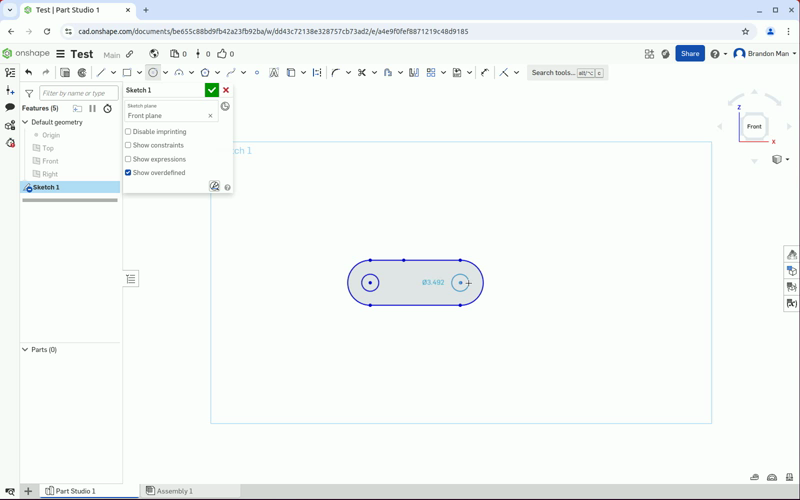
click(468, 282)
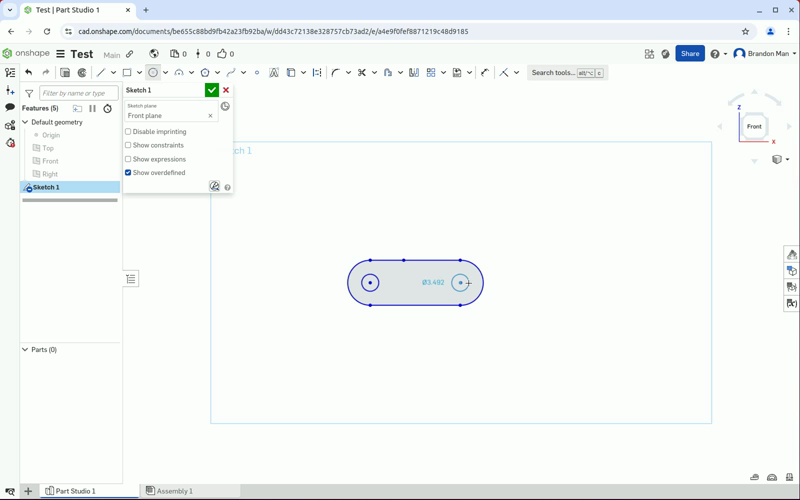
key(esc)
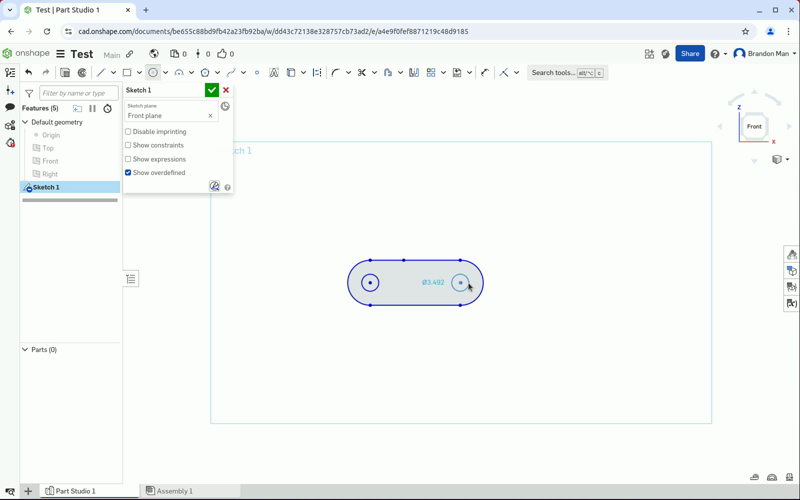
mouse_move(355, 284)
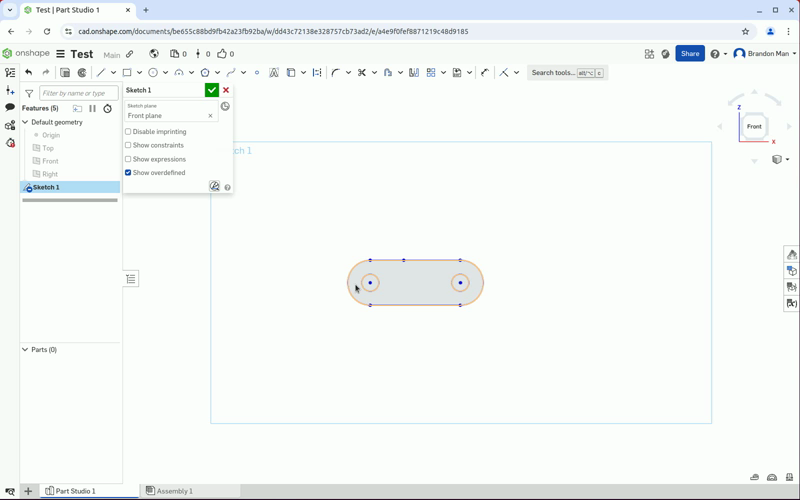
click(355, 284)
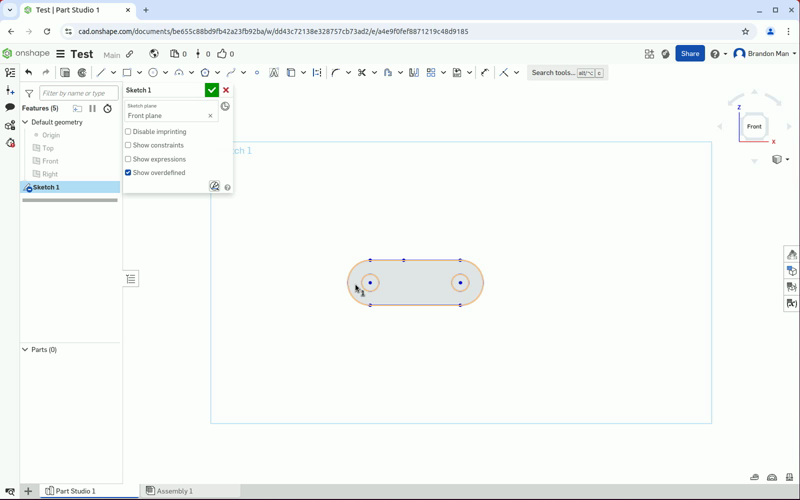
mouse_move(73, 352)
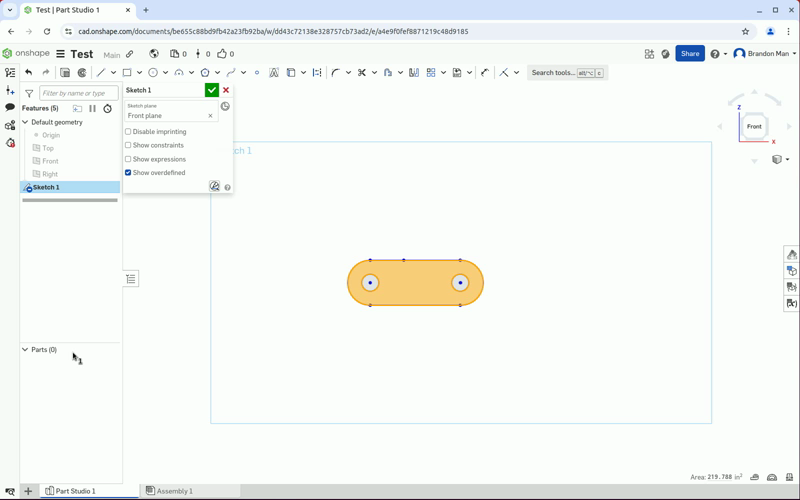
key(shift+y)
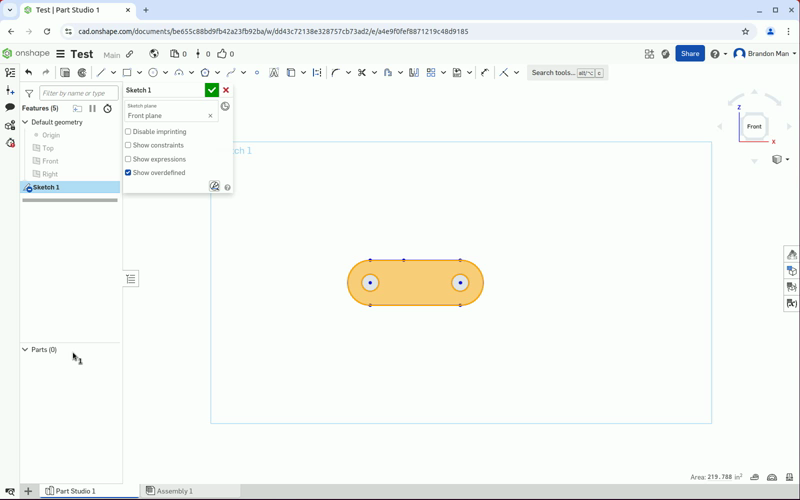
key(shift+e)
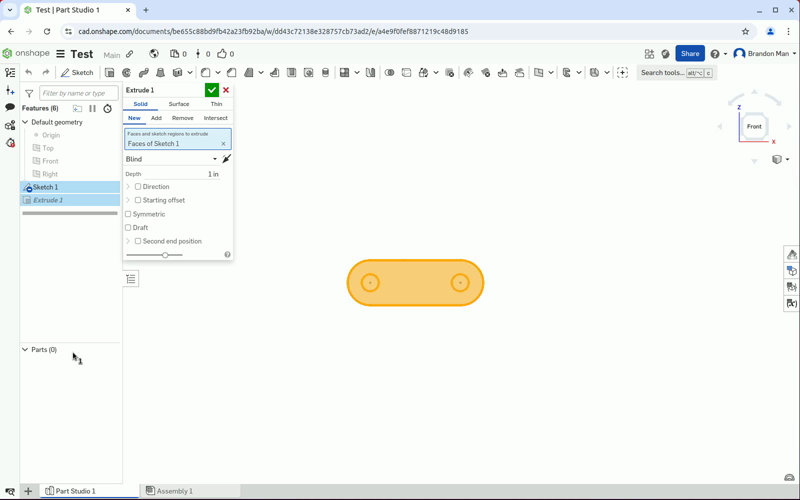
mouse_move(143, 106)
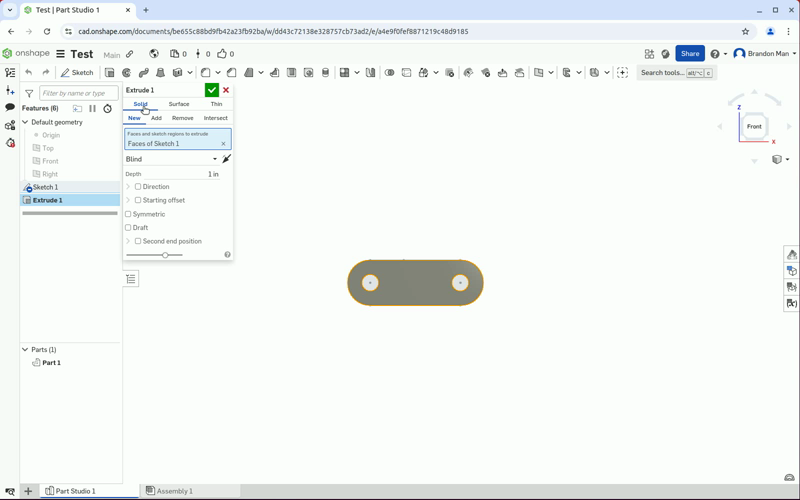
click(143, 106)
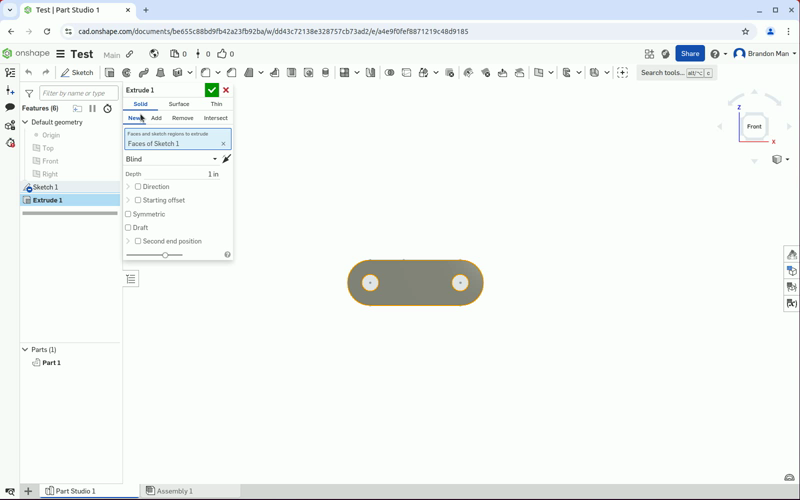
mouse_move(137, 120)
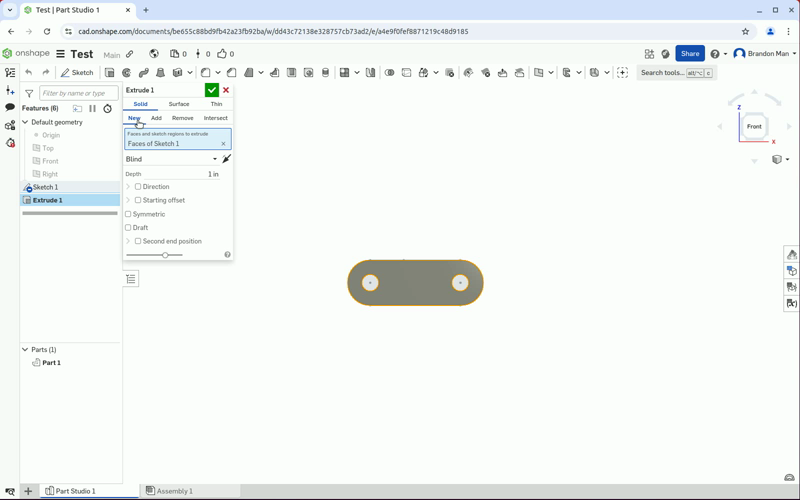
click(137, 120)
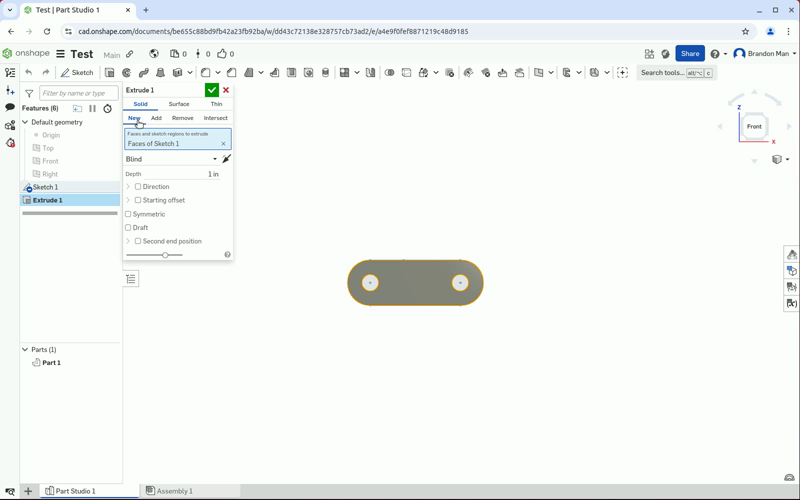
key(tab, 4)
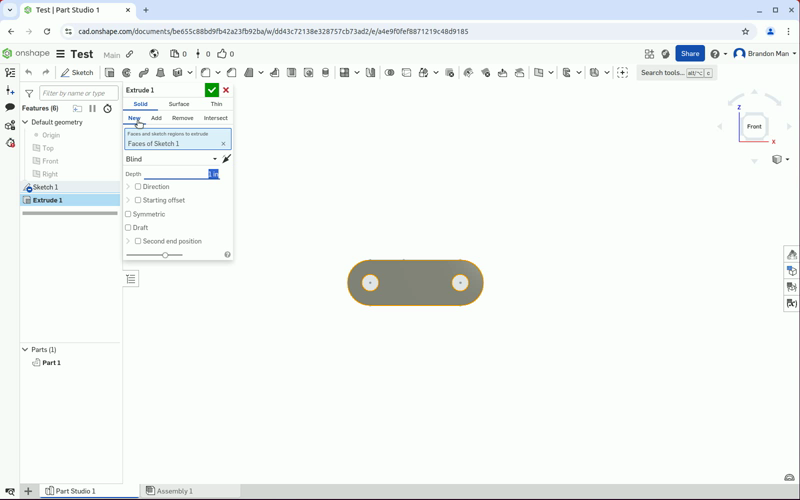
text(8.184)
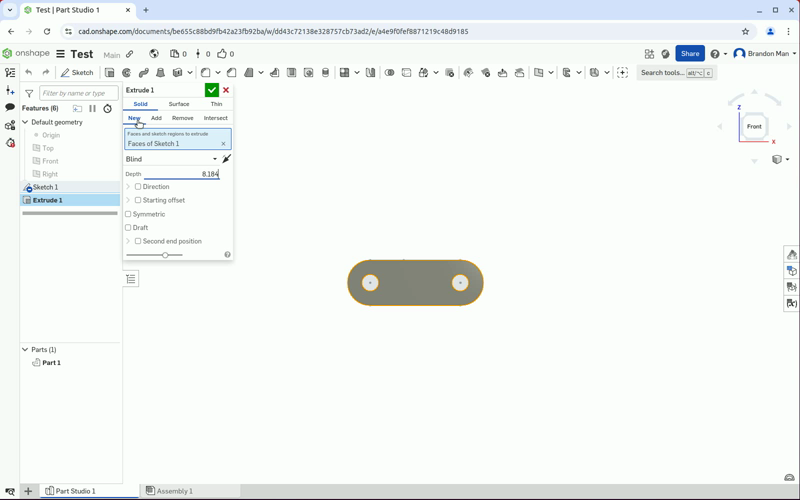
key(tab, 3)
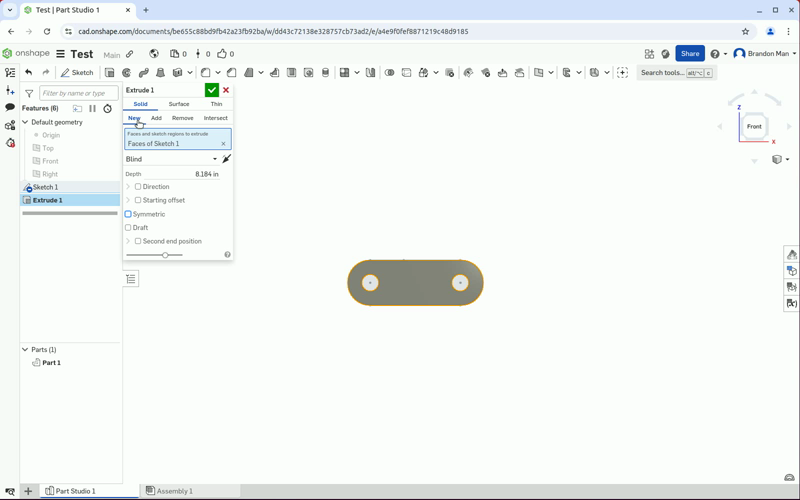
key(space)
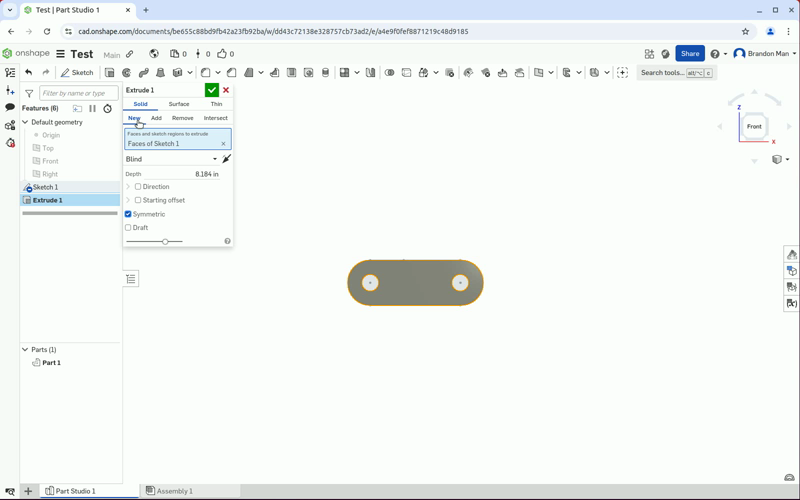
key(enter)
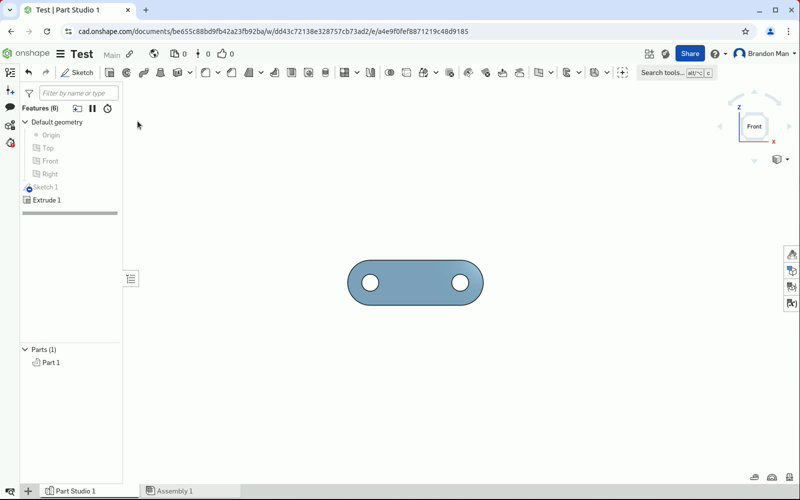
key(shift+h)
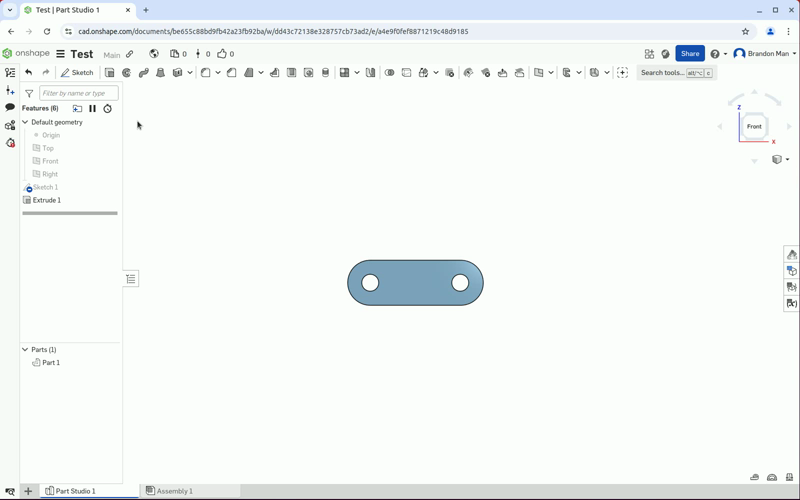
key(shift+h)
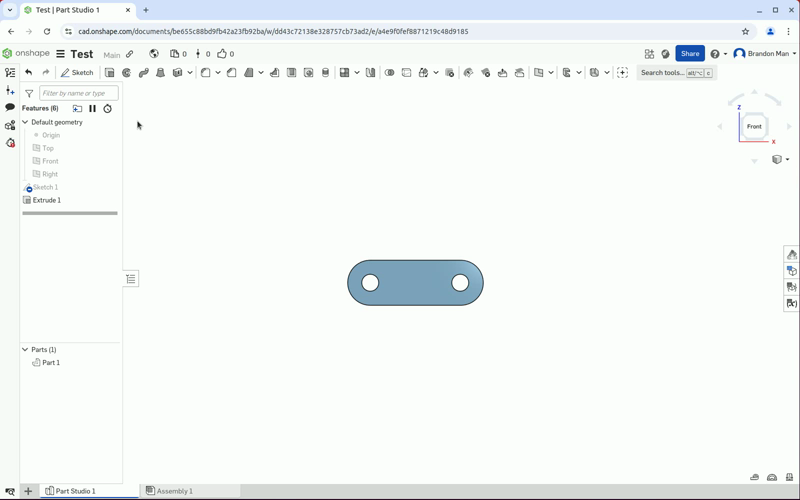
mouse_move(73, 189)
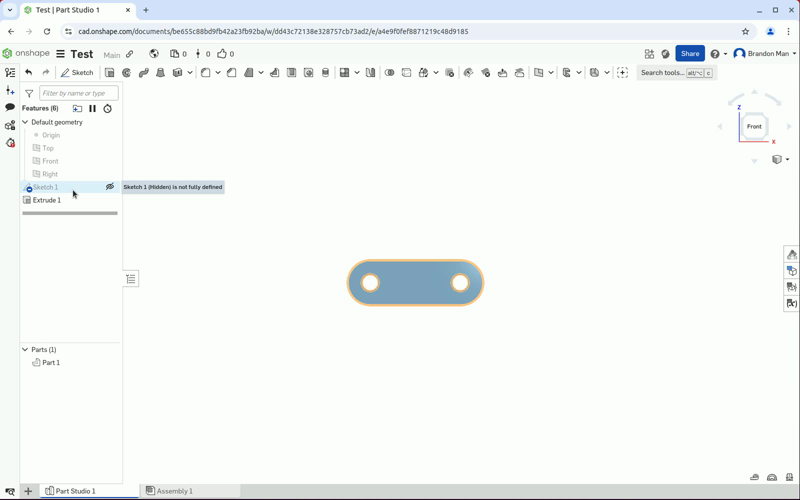
click(73, 189)
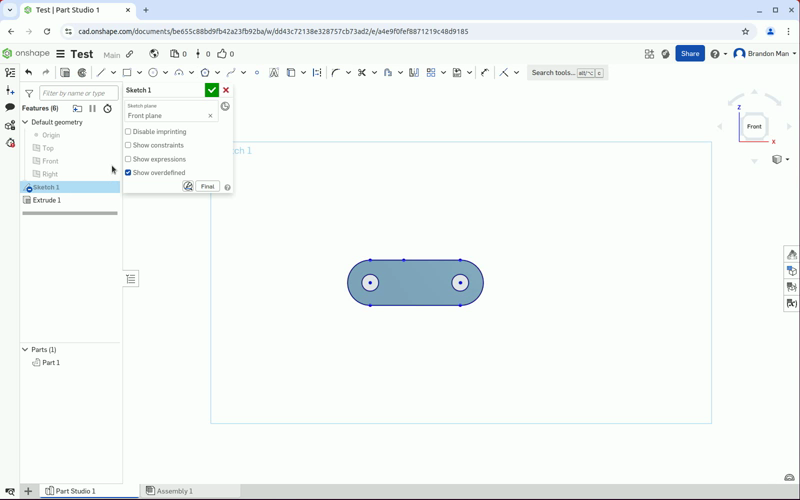
mouse_move(229, 92)
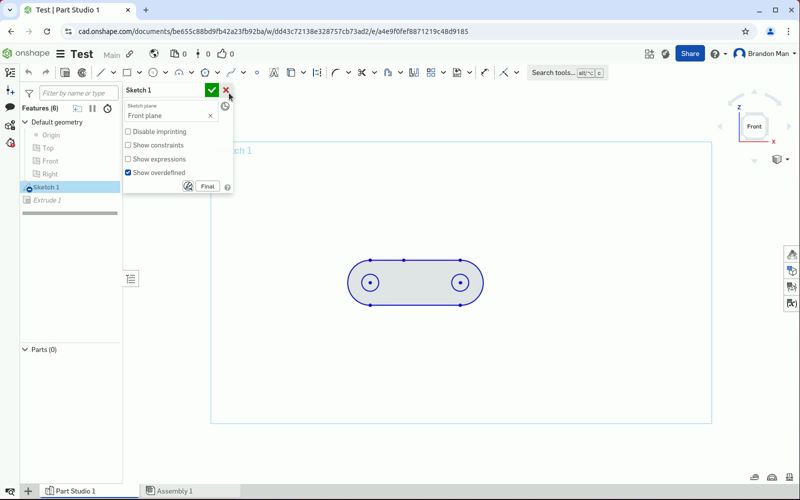
click(229, 92)
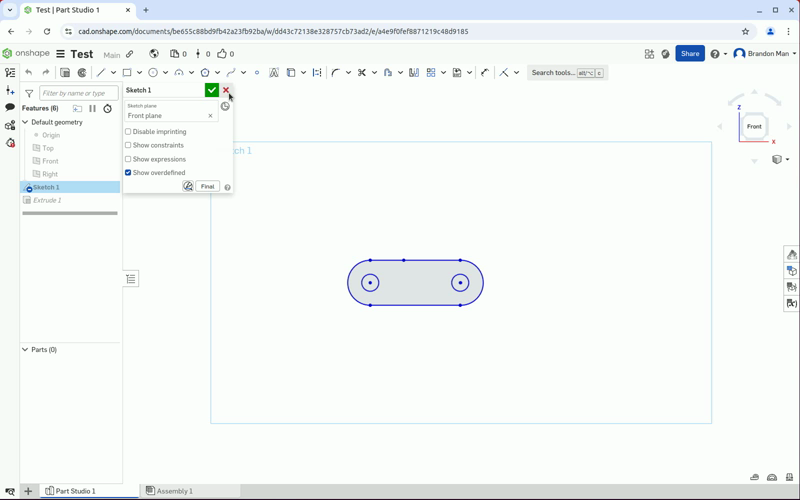
key(shift+s)
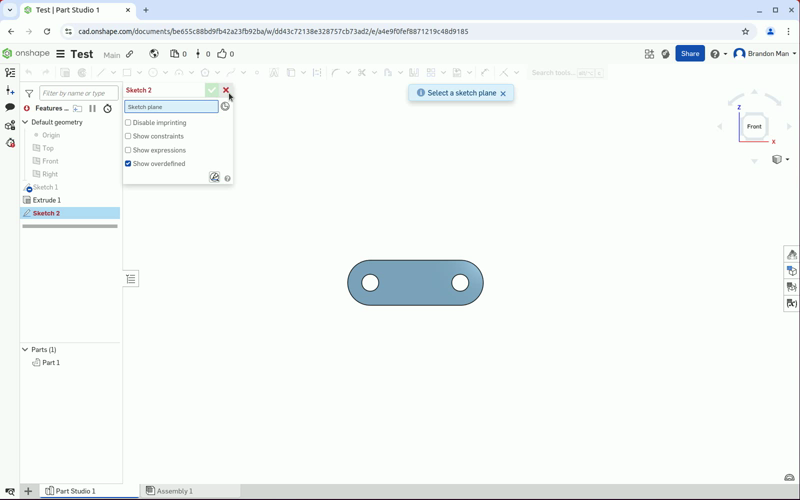
mouse_move(73, 163)
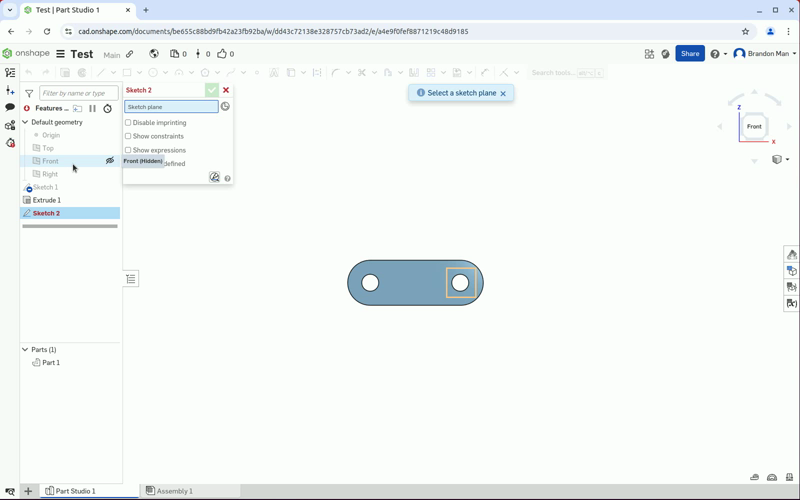
click(73, 163)
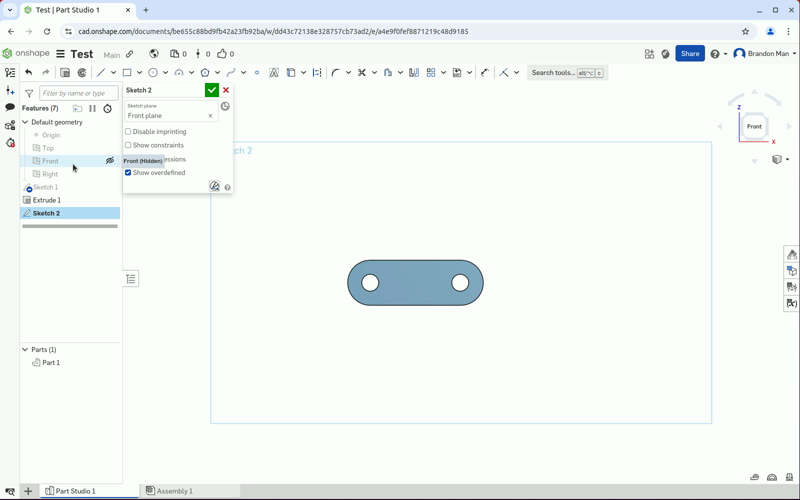
mouse_move(73, 352)
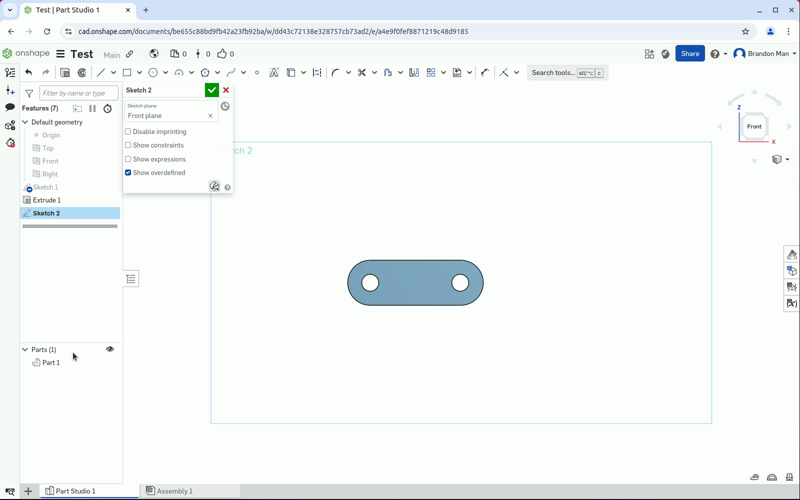
key(y)
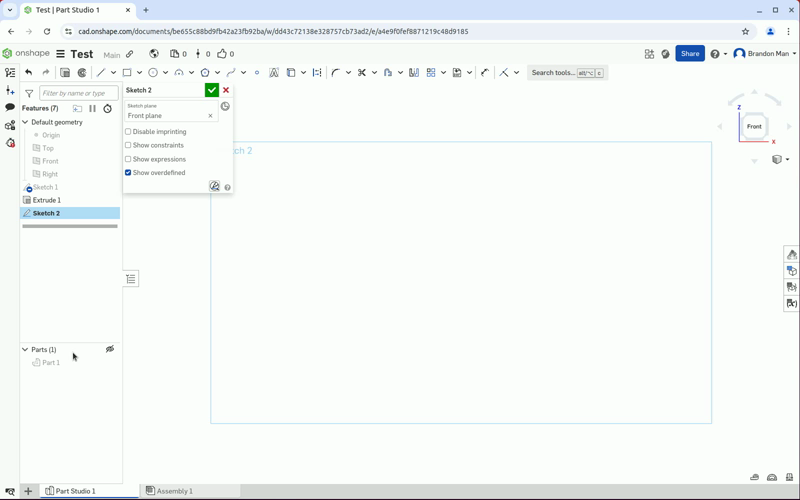
key(l)
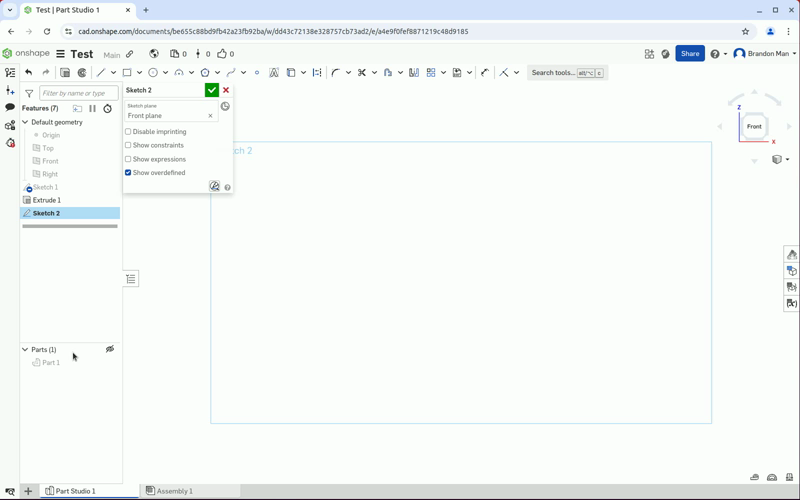
key_down(shift)
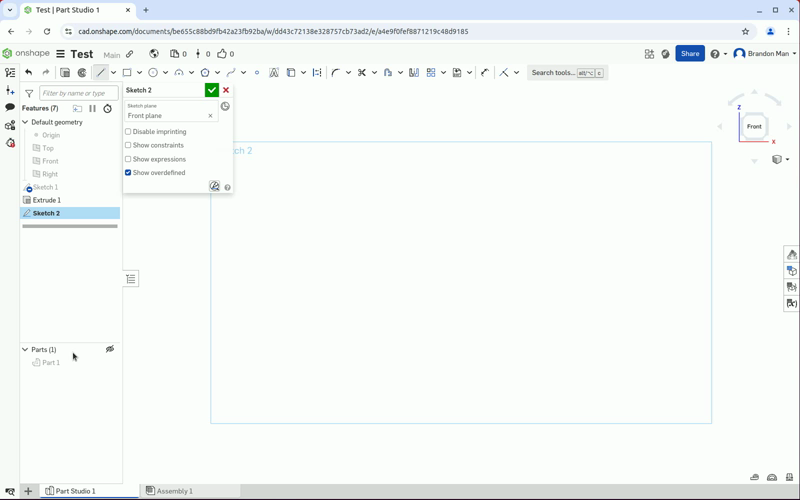
mouse_move(404, 260)
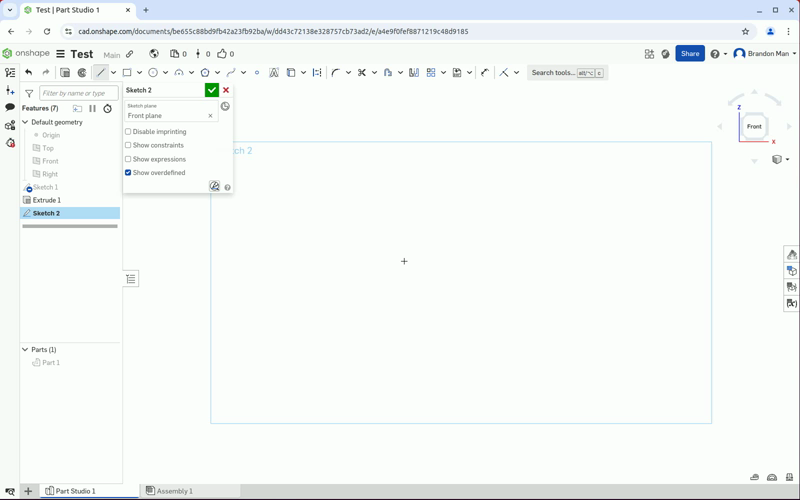
click(404, 260)
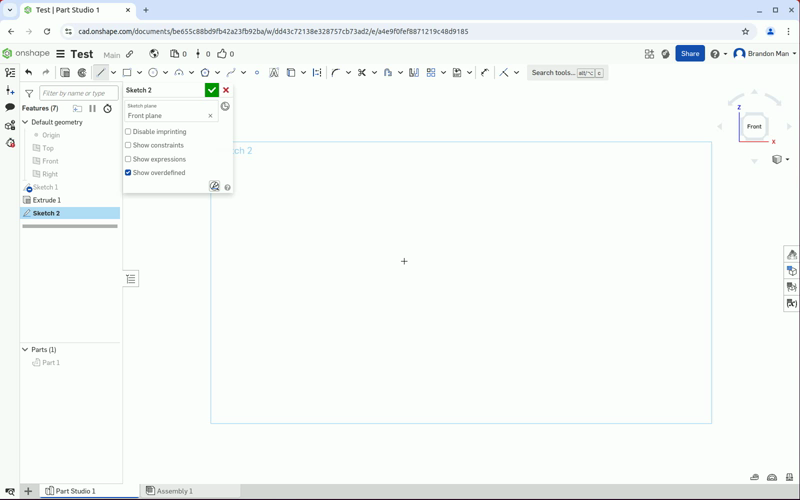
key_up(shift)
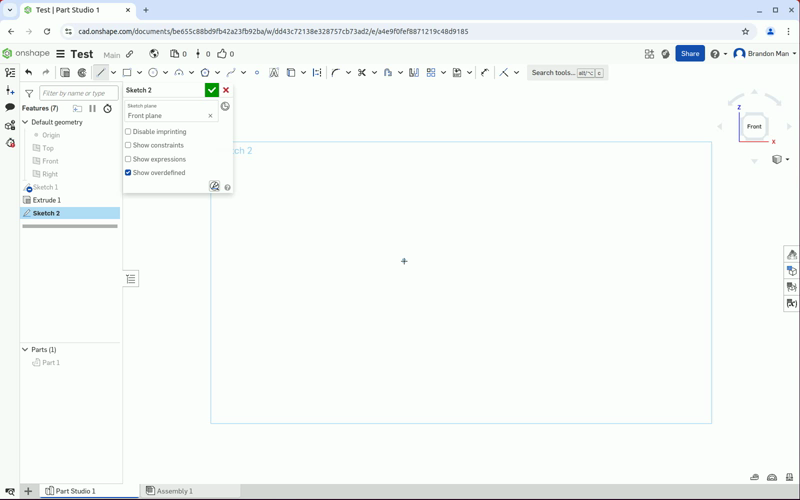
key_down(shift)
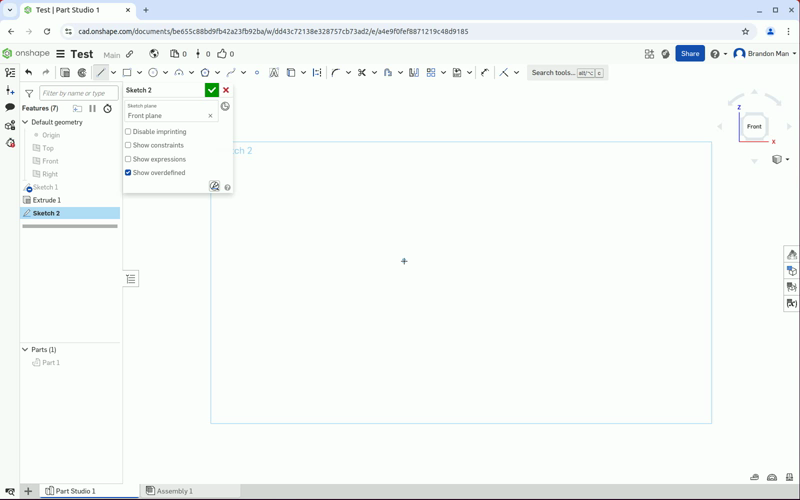
mouse_move(434, 260)
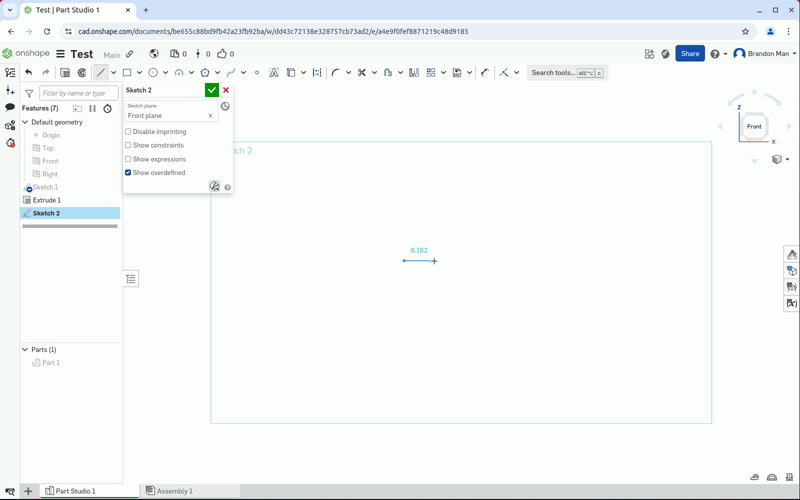
mouse_move(461, 260)
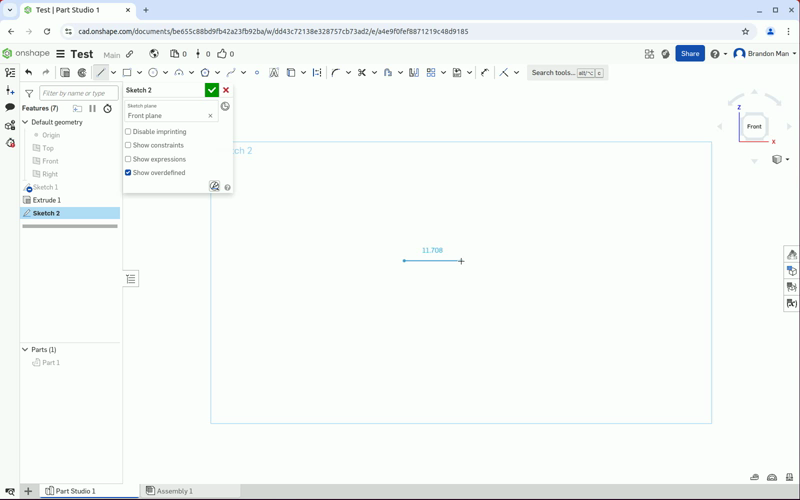
click(461, 260)
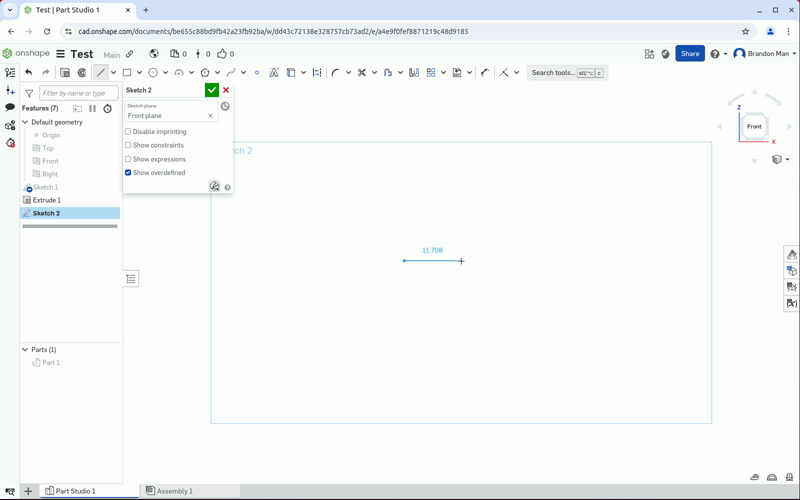
key_up(shift)
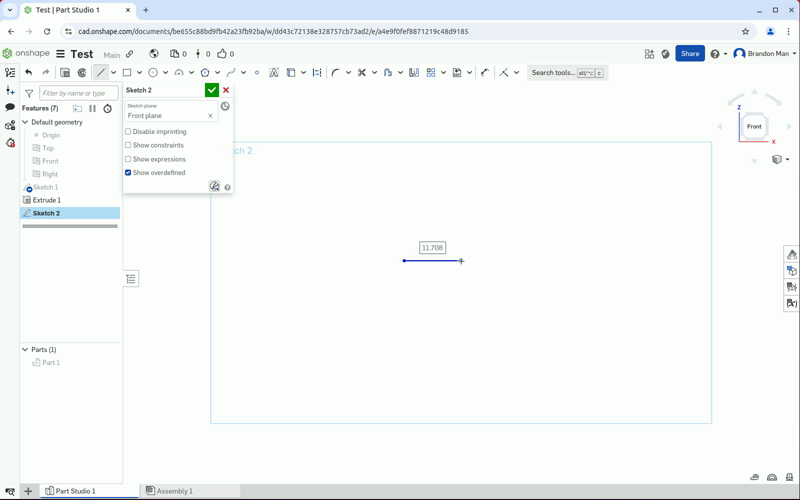
key_down(shift)
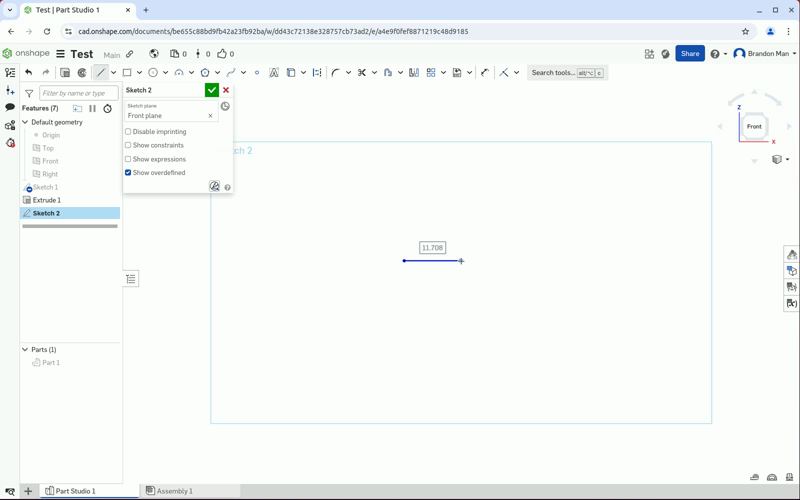
mouse_move(491, 260)
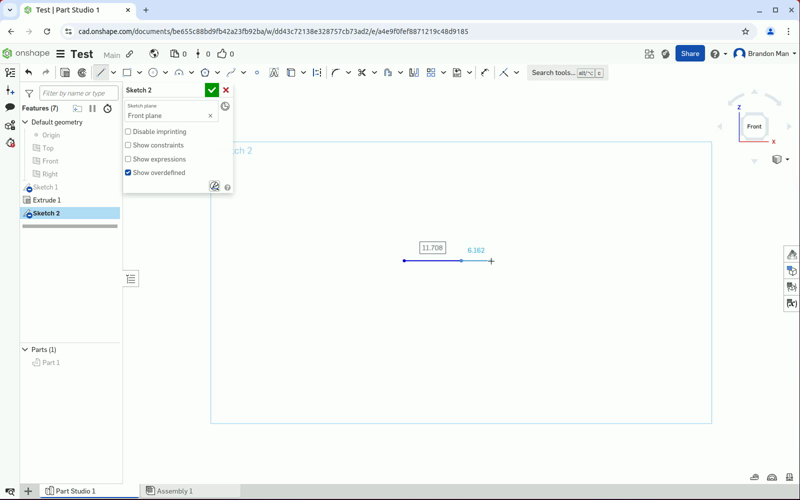
mouse_move(461, 237)
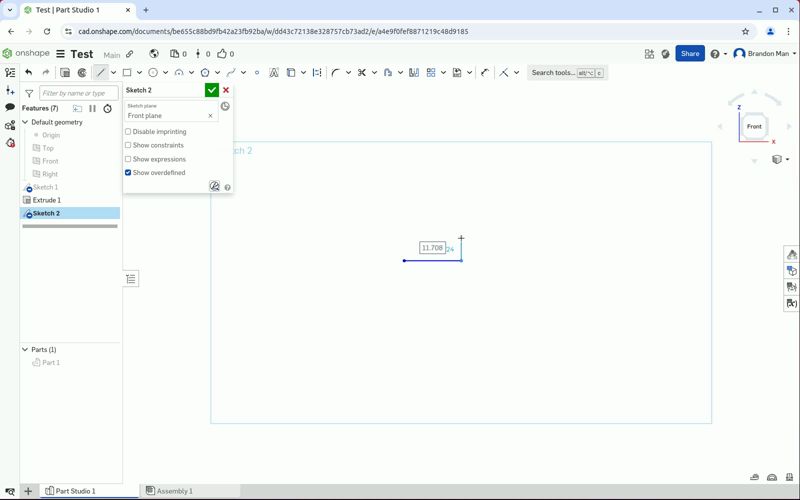
click(461, 237)
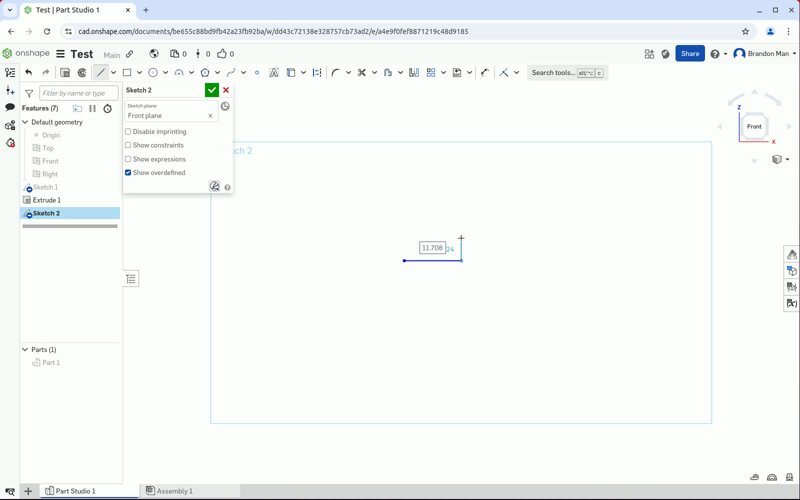
key_up(shift)
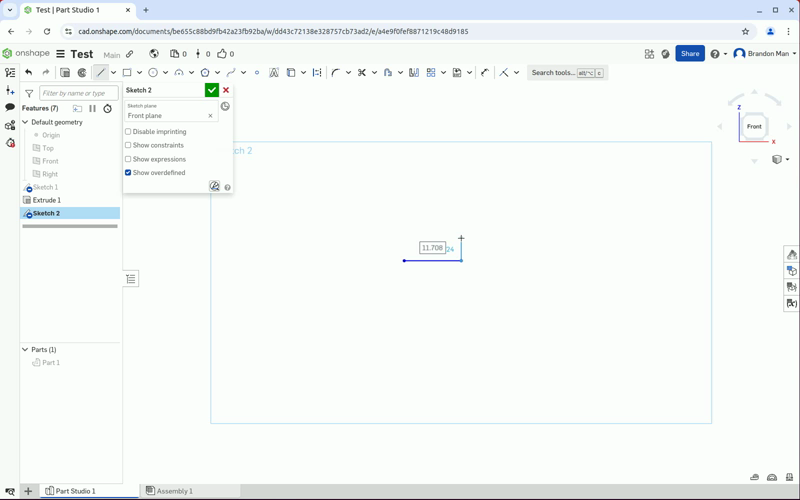
key_down(shift)
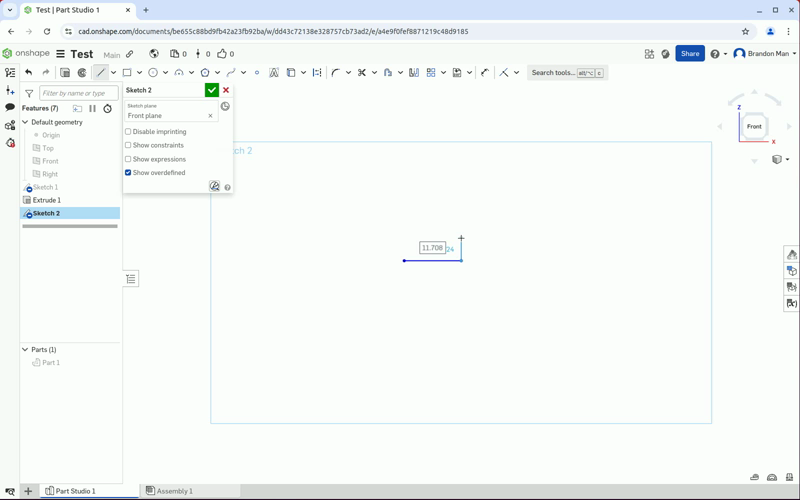
mouse_move(491, 237)
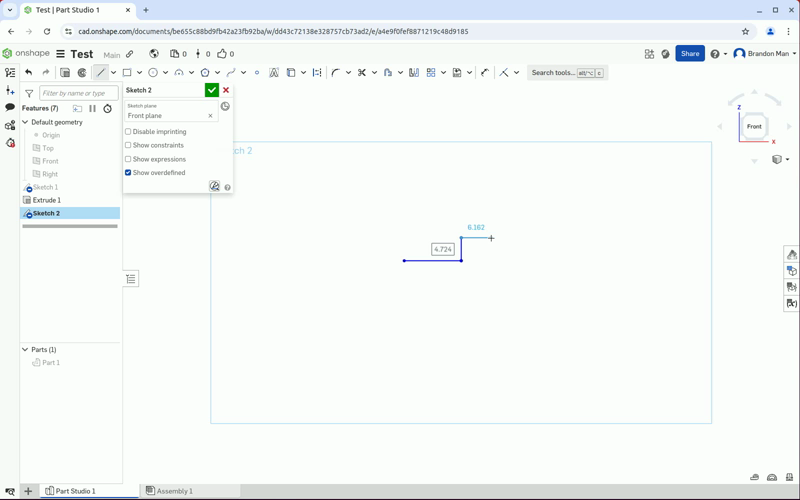
mouse_move(404, 237)
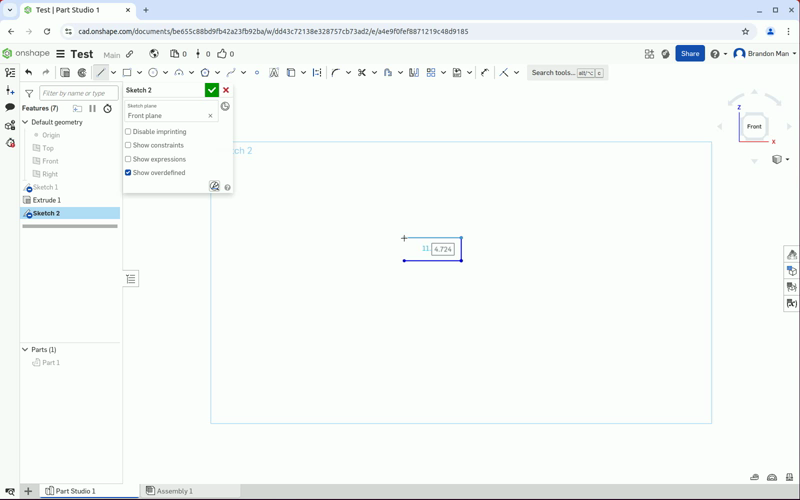
click(404, 237)
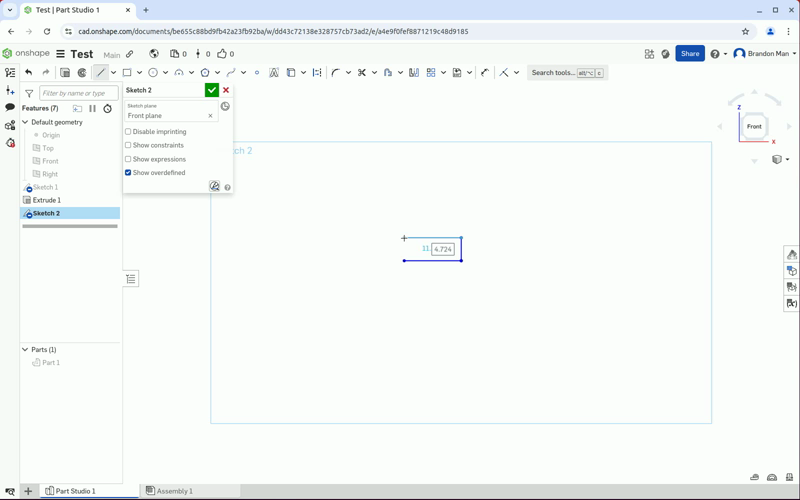
key_up(shift)
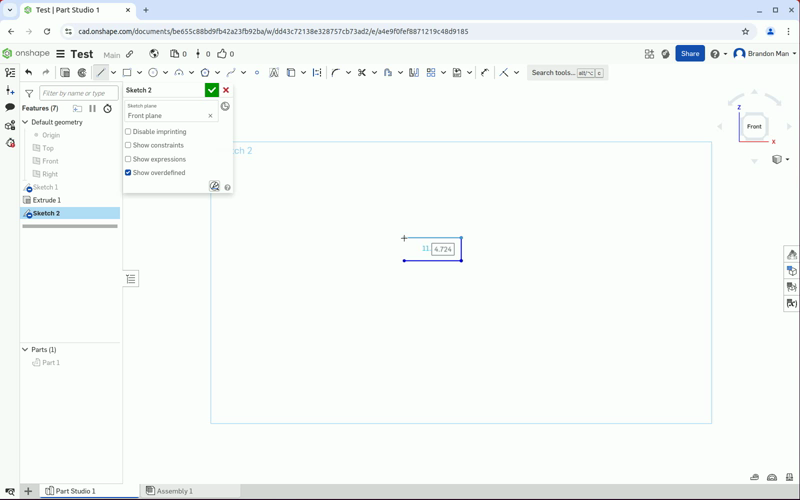
mouse_move(434, 237)
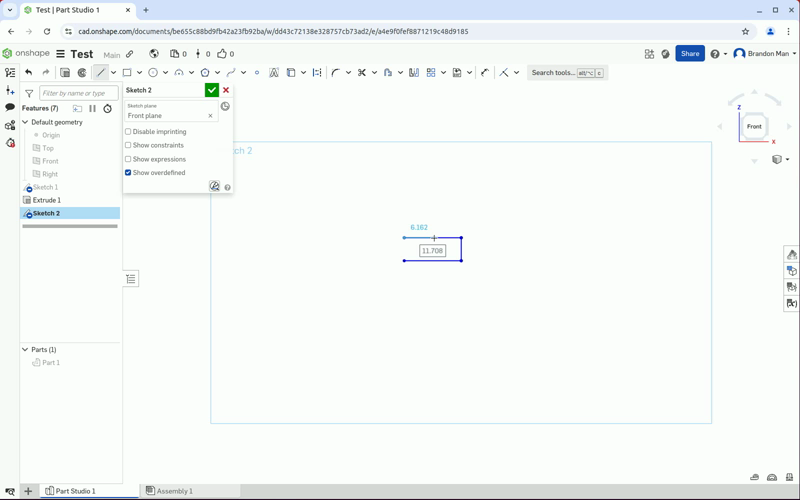
key_down(shift)
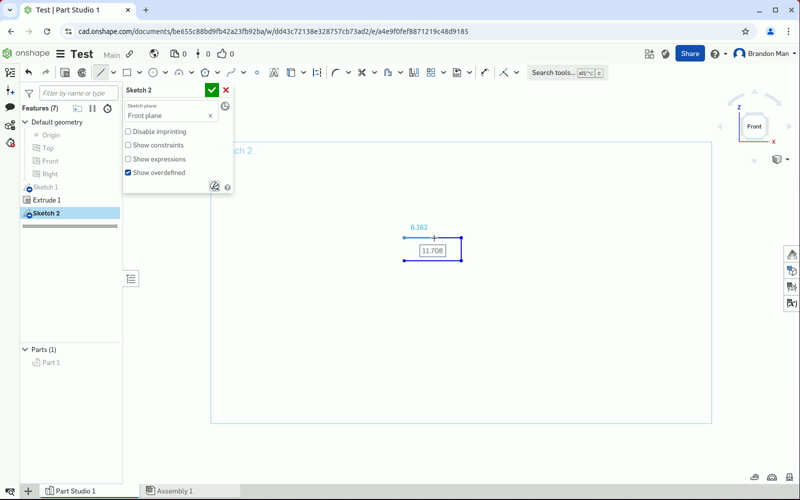
mouse_move(404, 260)
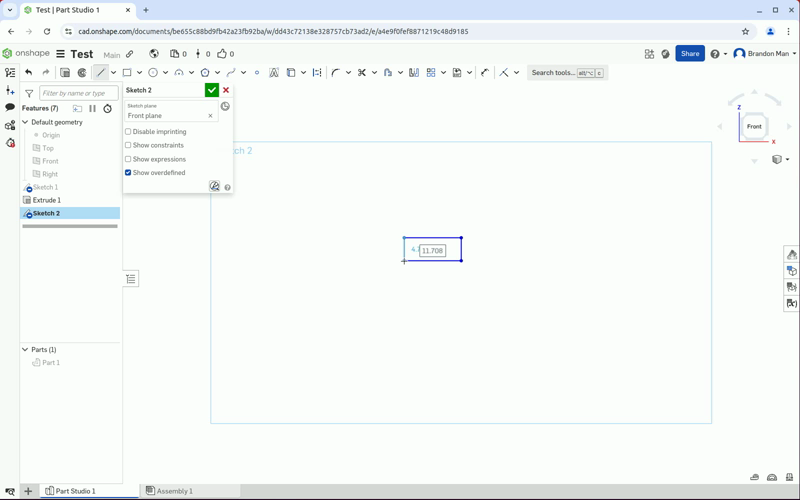
key_up(shift)
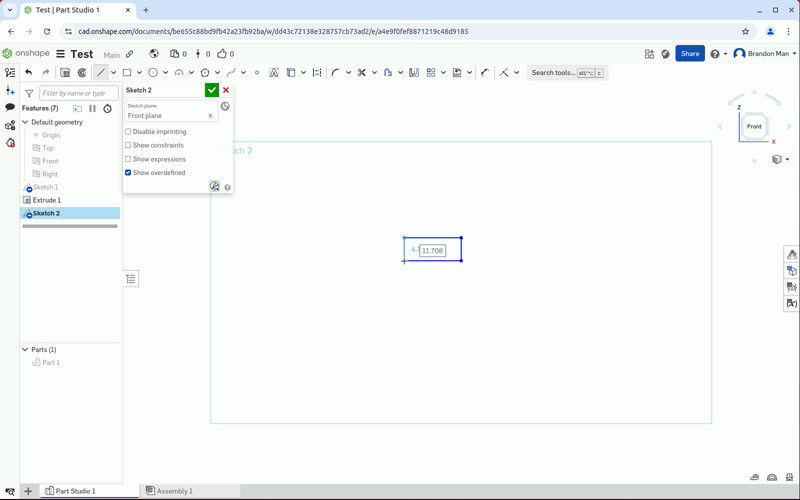
click(404, 260)
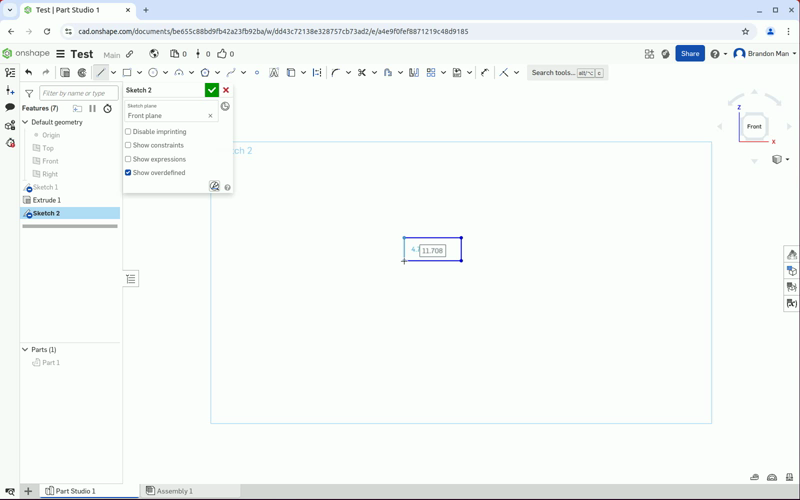
key(esc)
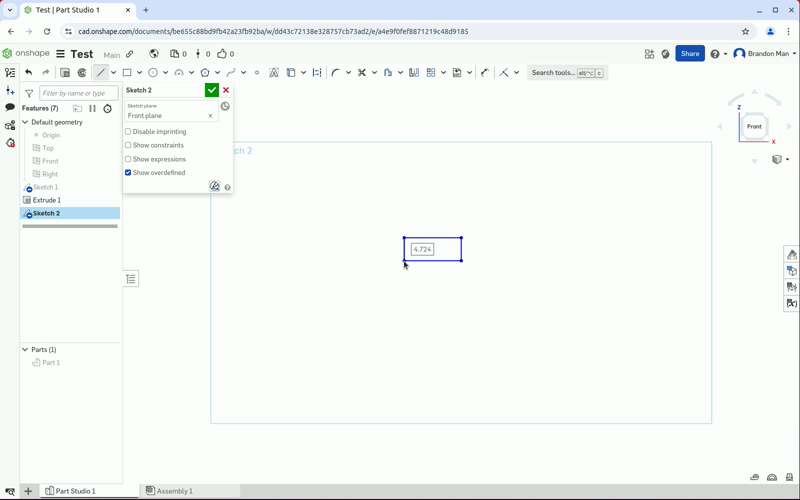
mouse_move(445, 245)
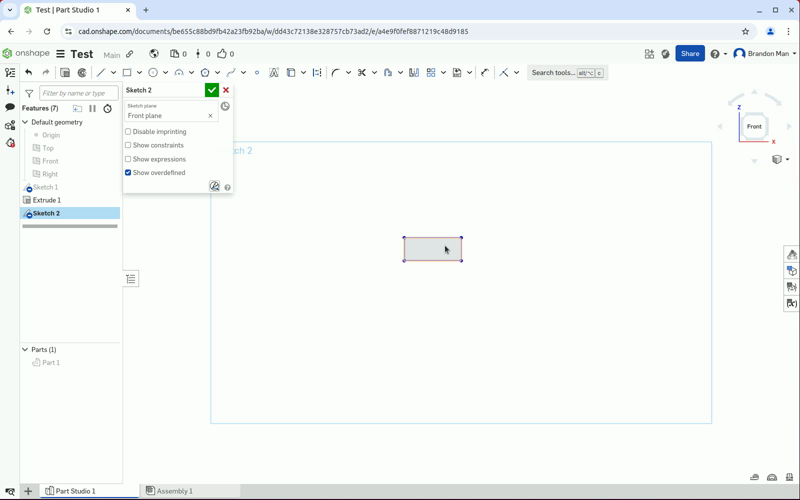
scroll(6)
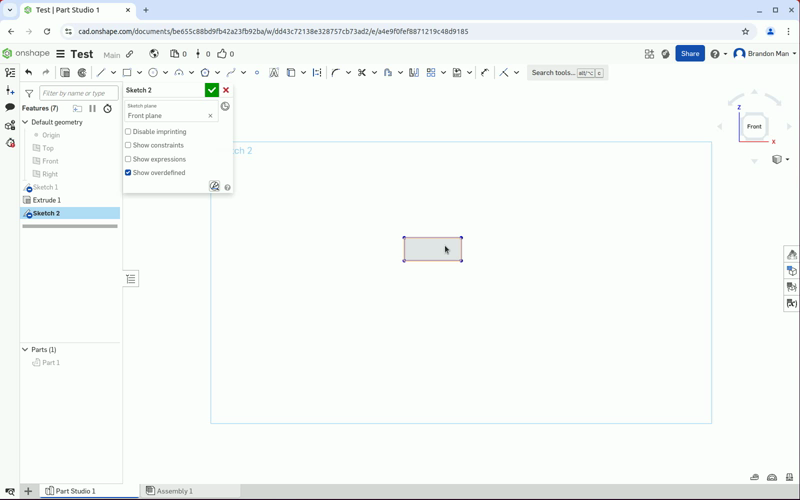
scroll(6)
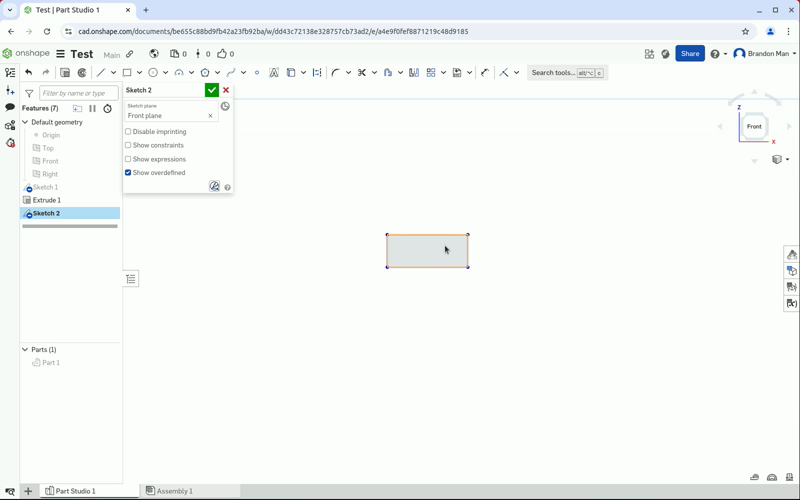
scroll(6)
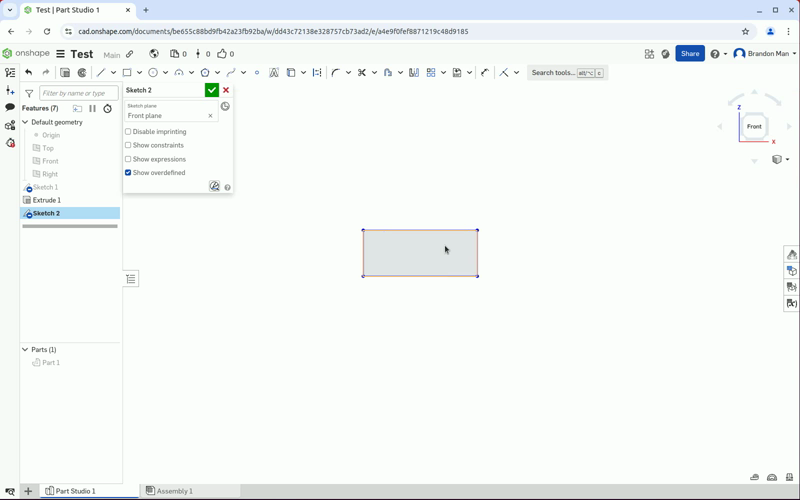
scroll(6)
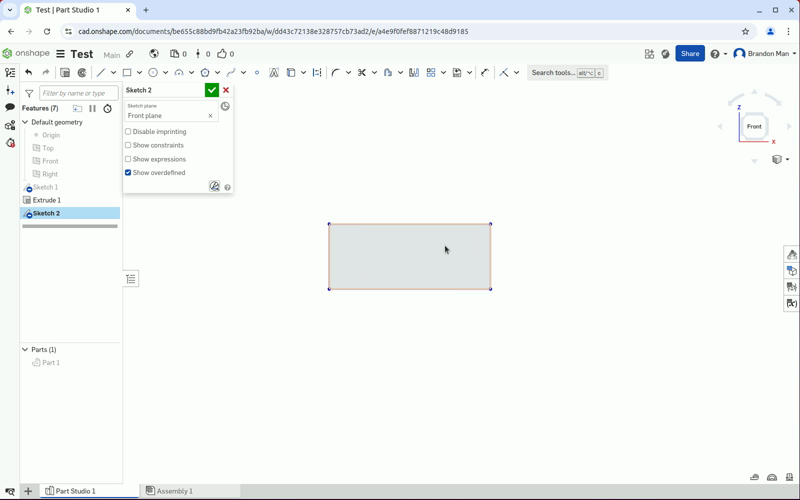
scroll(6)
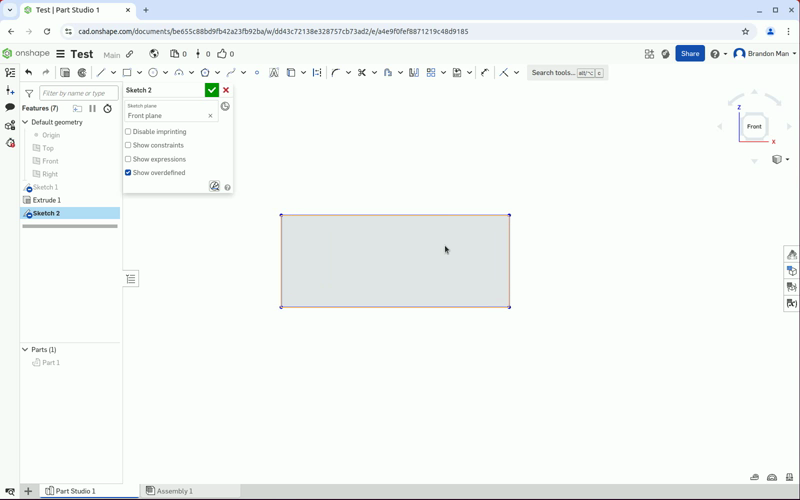
scroll(6)
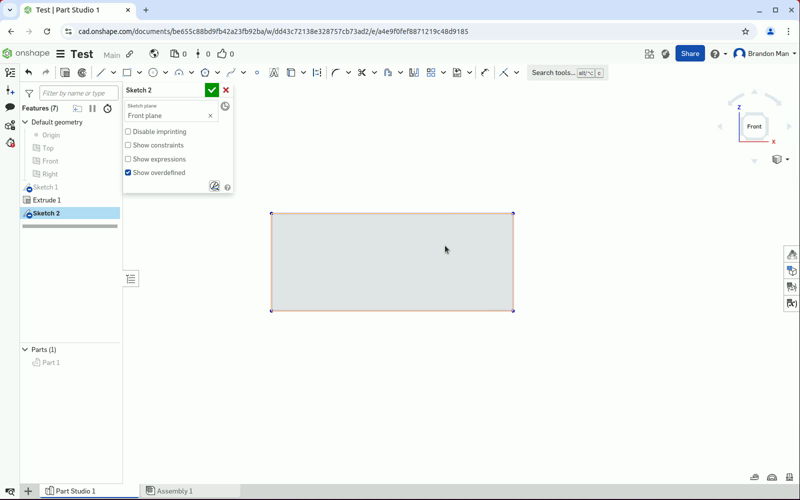
scroll(6)
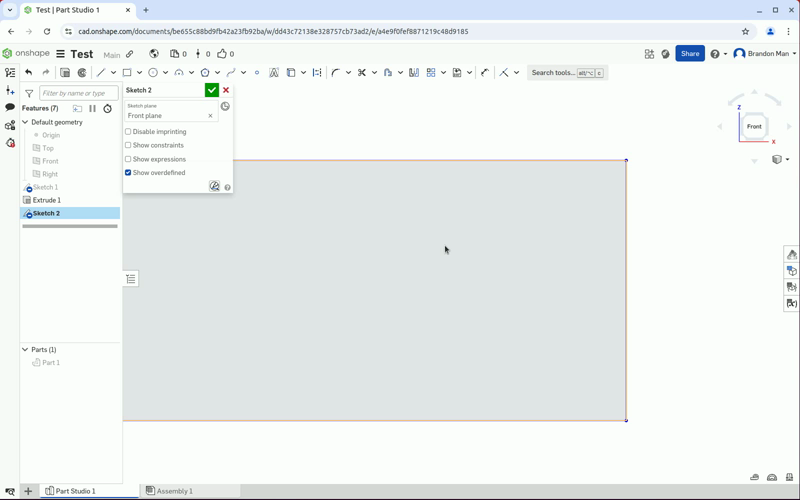
click(445, 245)
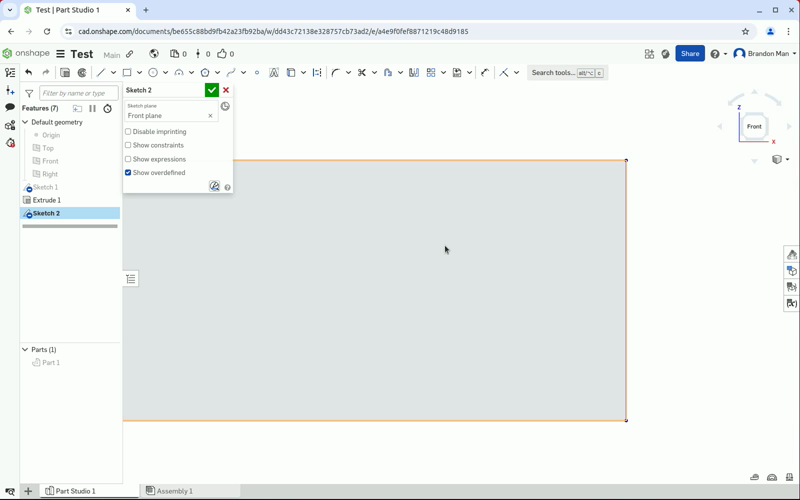
scroll(-6)
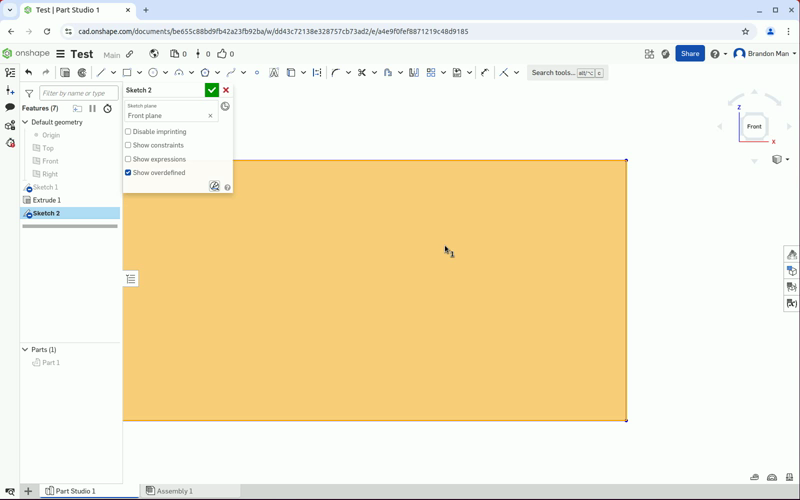
scroll(-6)
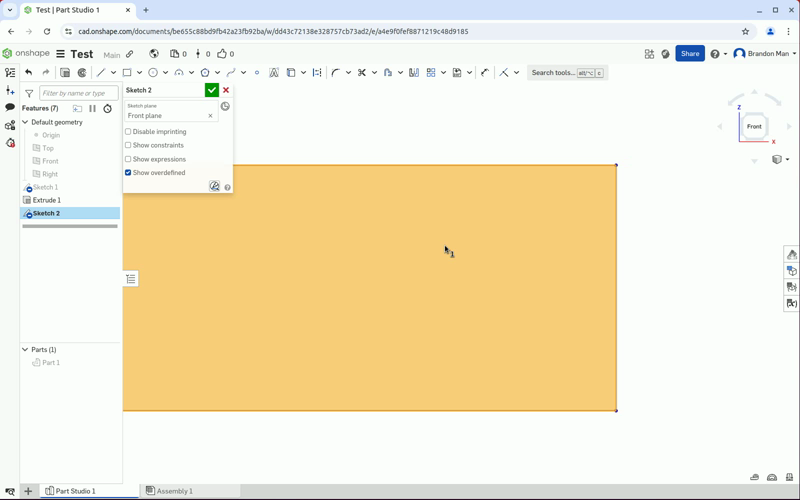
scroll(-6)
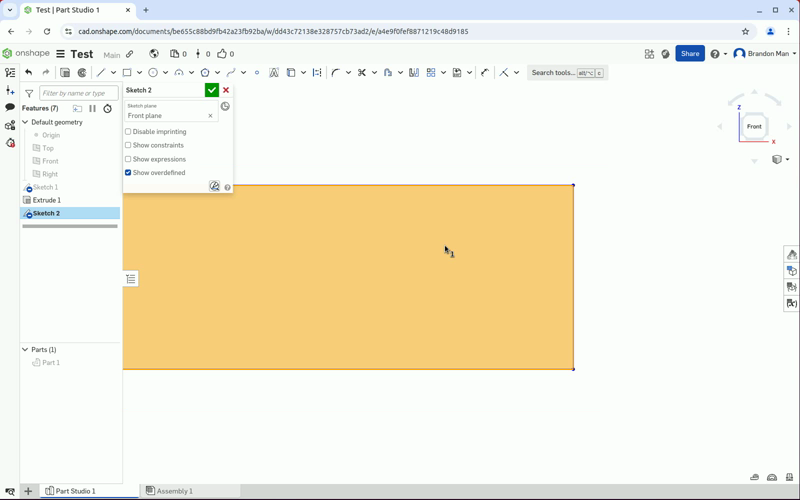
scroll(-6)
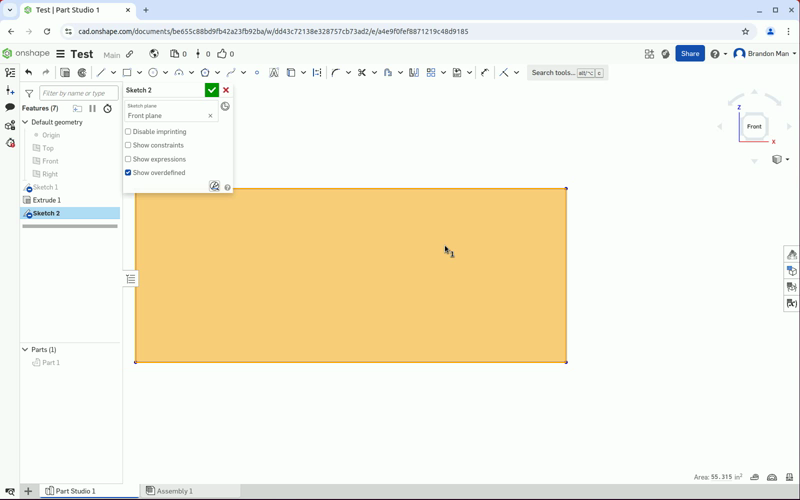
scroll(-6)
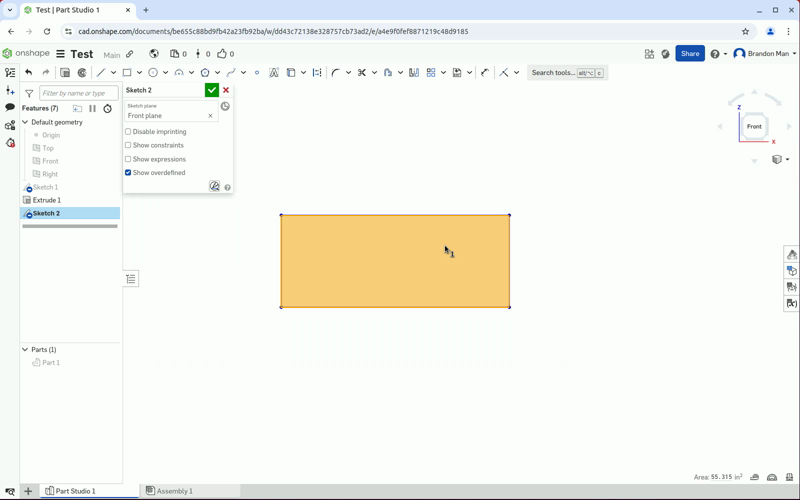
scroll(-6)
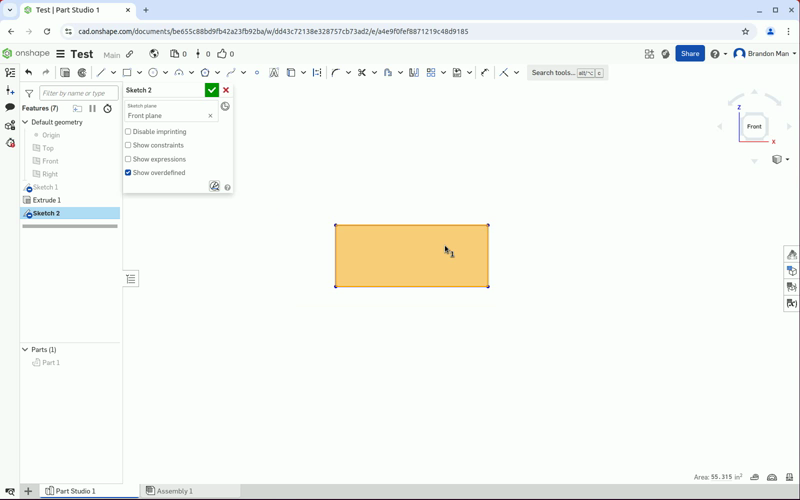
scroll(-6)
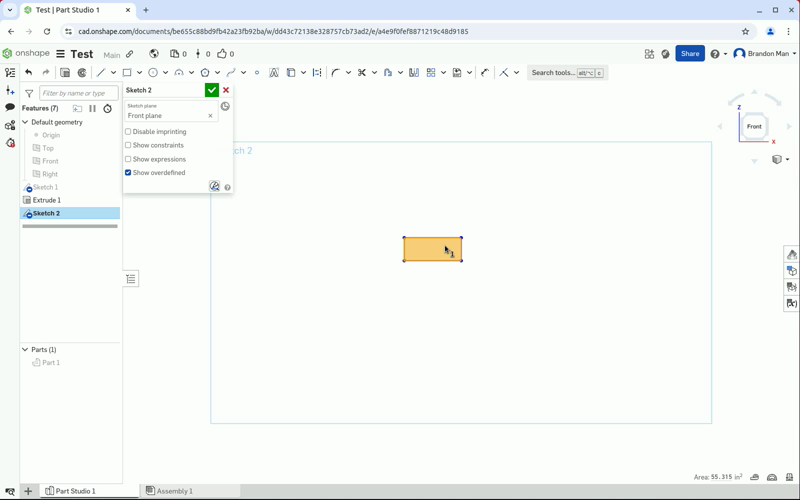
mouse_move(73, 352)
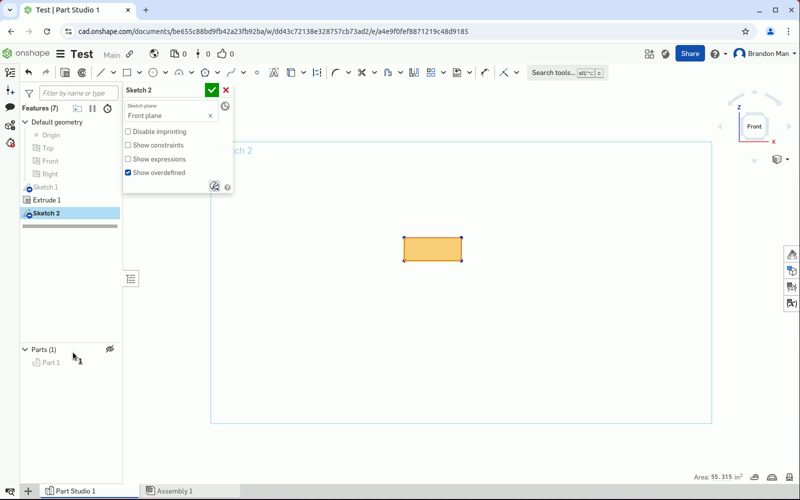
key(shift+y)
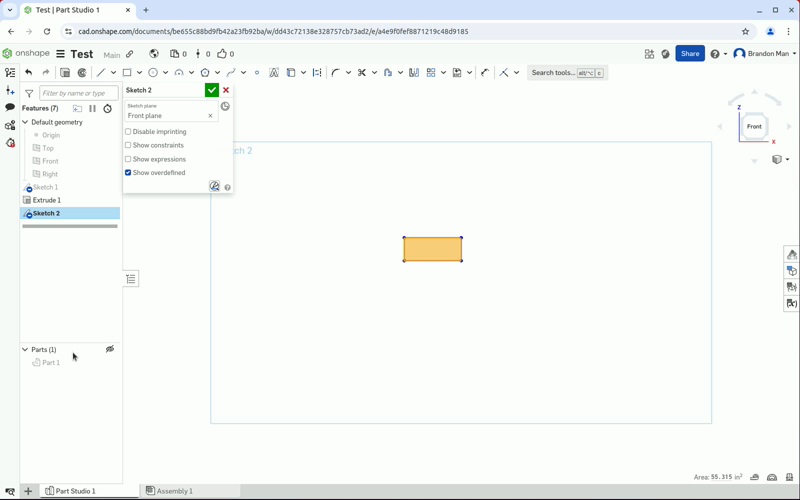
key(shift+e)
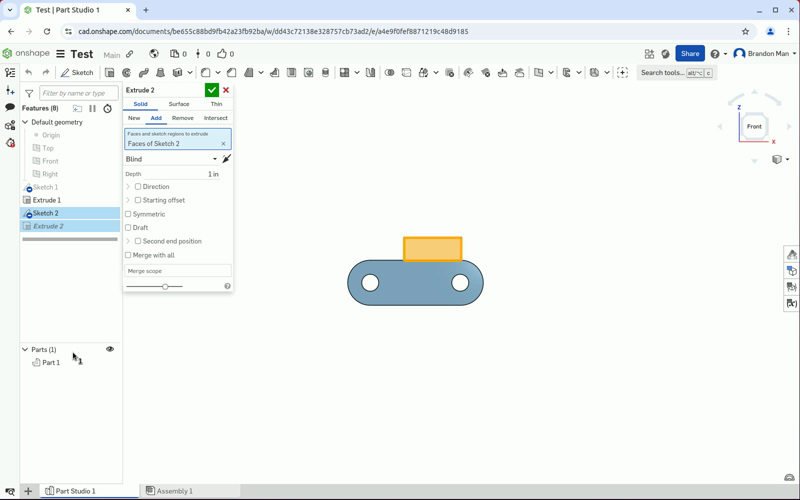
mouse_move(143, 106)
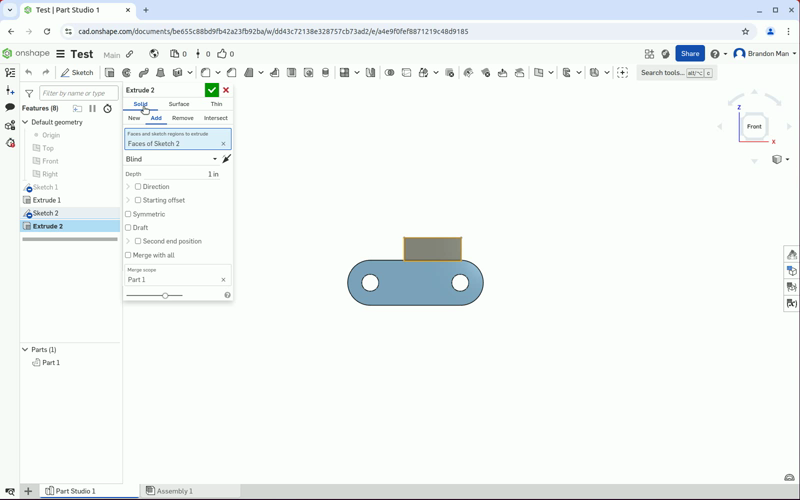
click(143, 106)
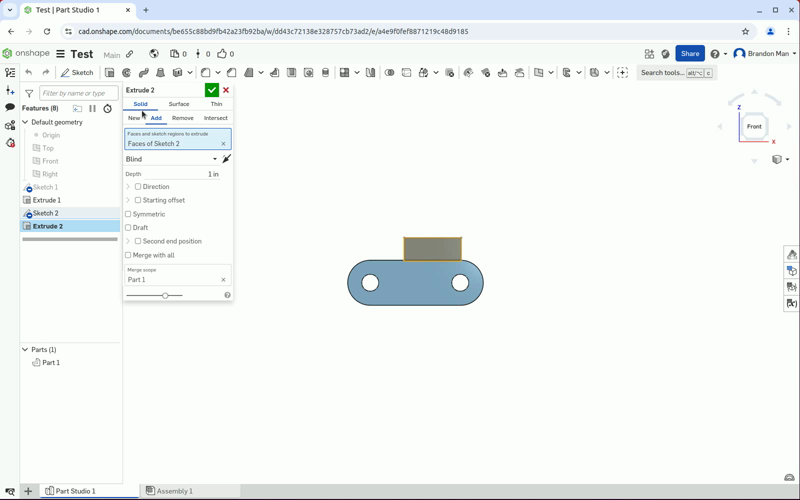
mouse_move(137, 120)
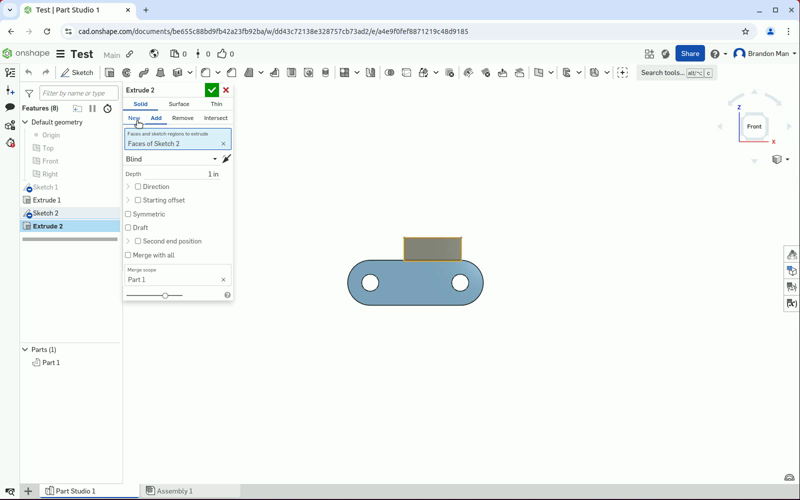
click(137, 120)
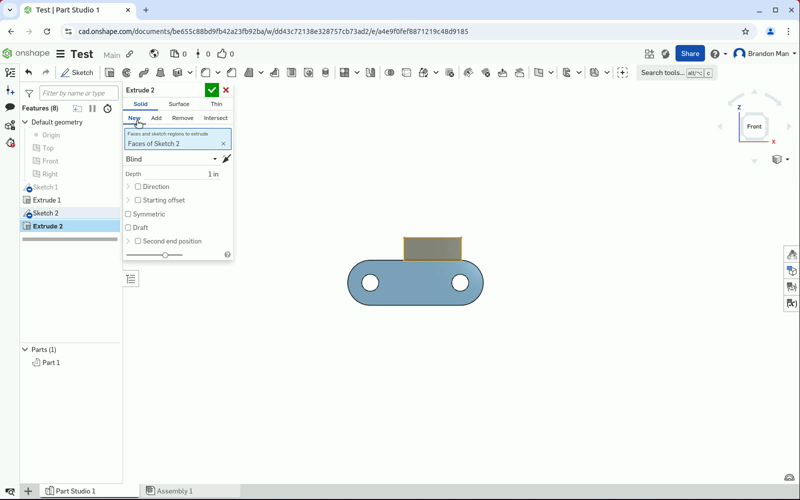
key(tab, 4)
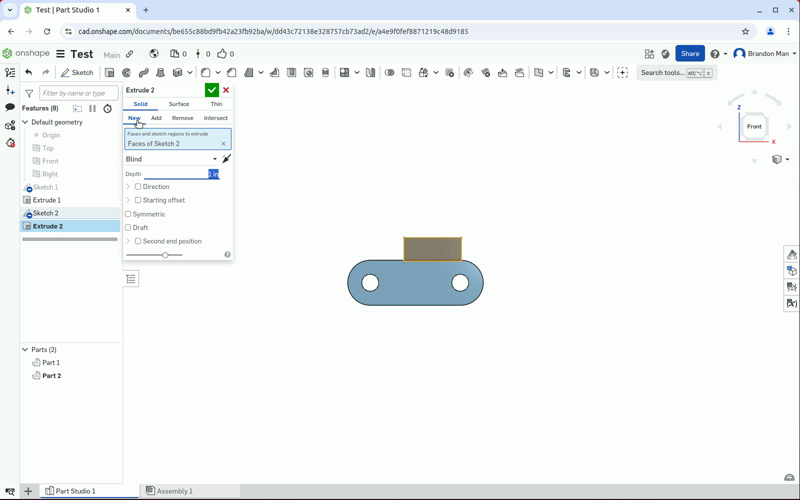
text(8.184)
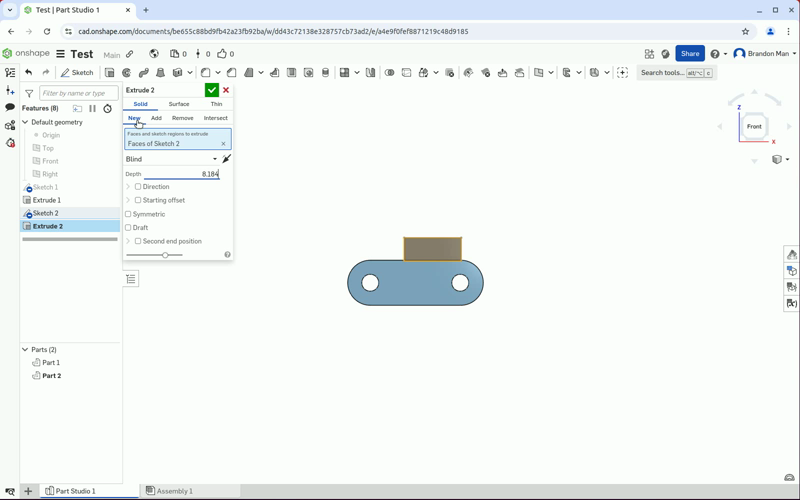
key(tab, 3)
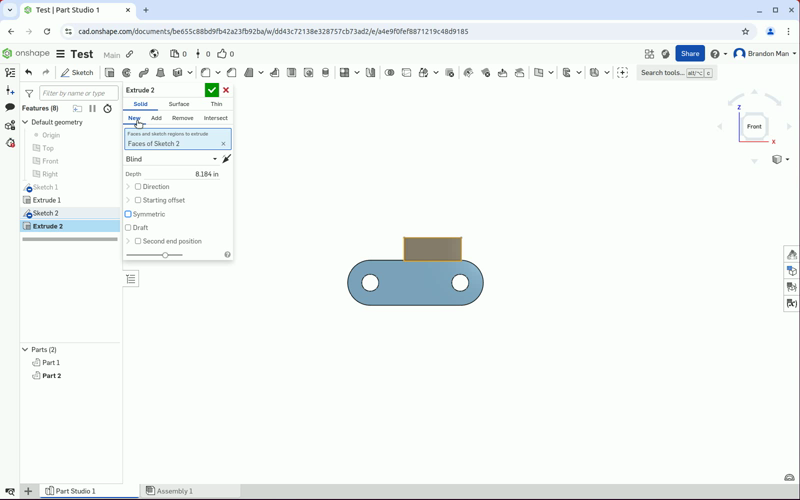
key(space)
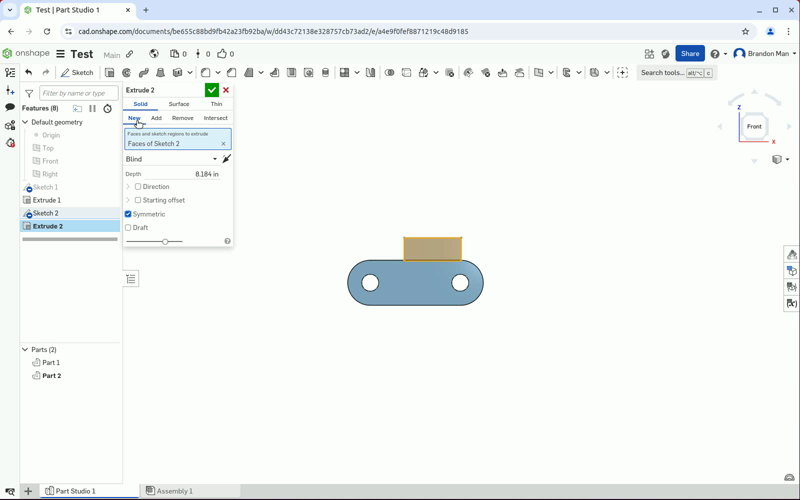
key(enter)
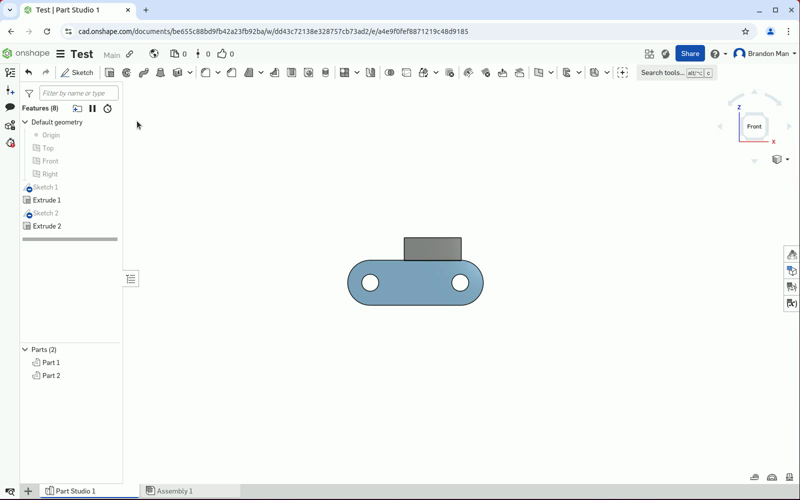
key(shift+h)
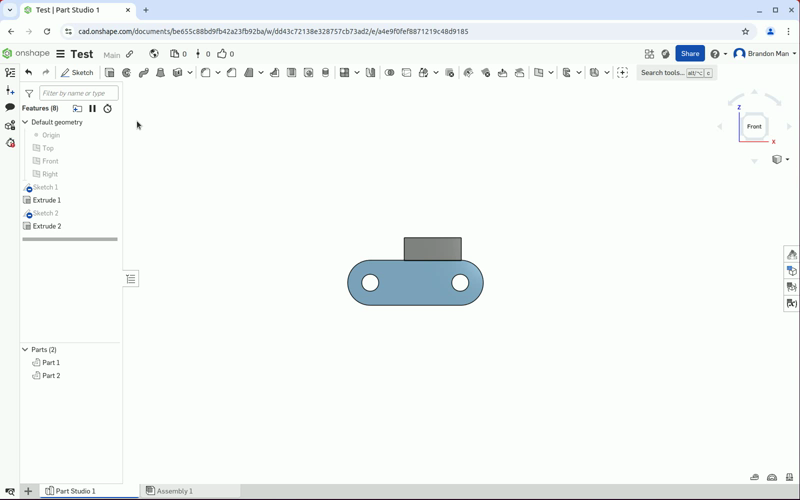
key(shift+h)
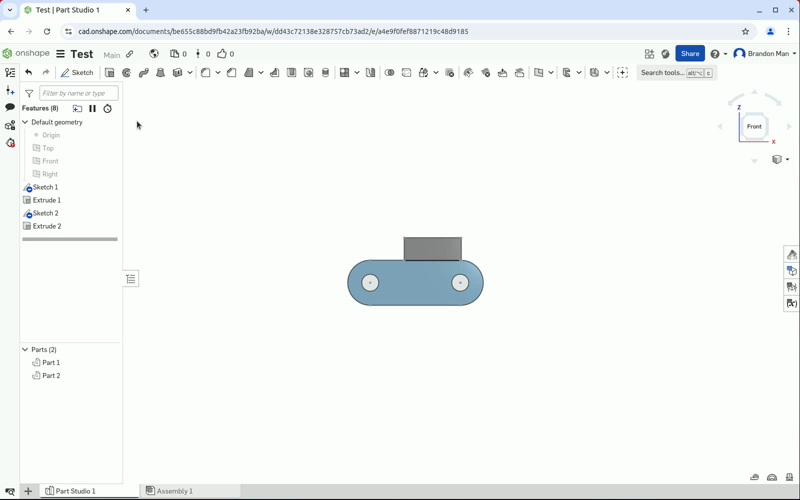
key(shift+7)
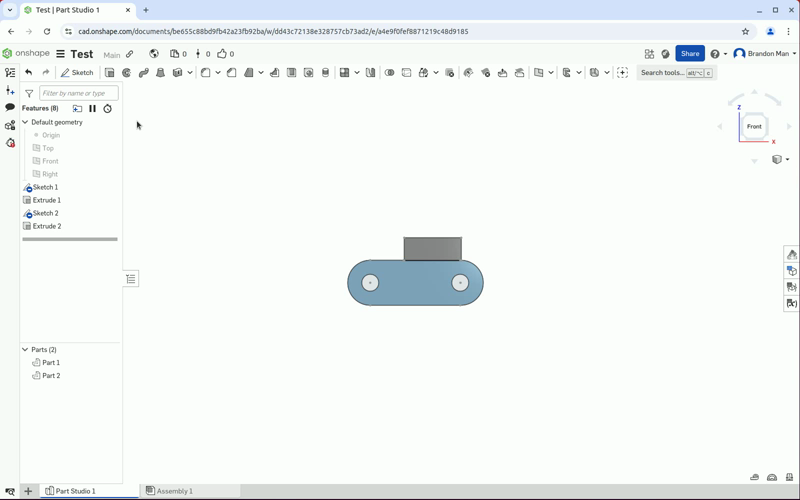
key(left, 2)
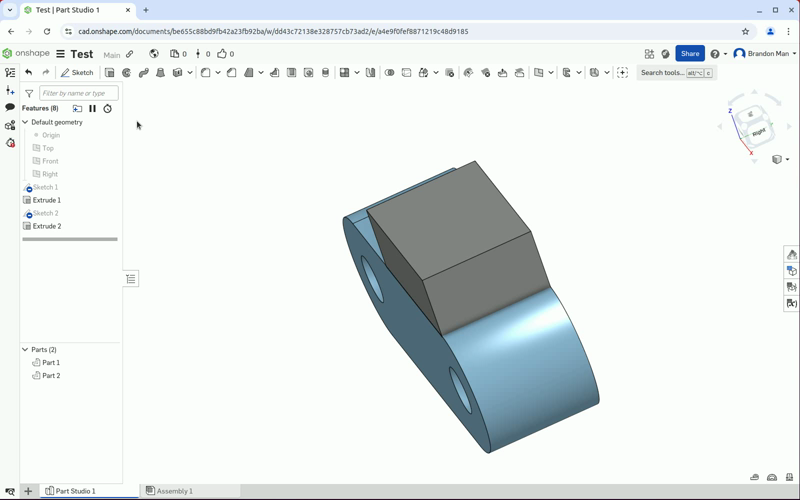
key(down, 2)
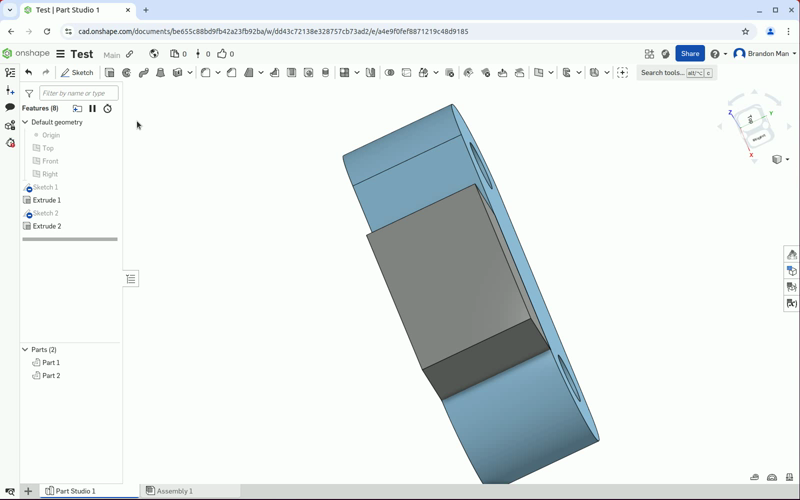
key(up, 2)
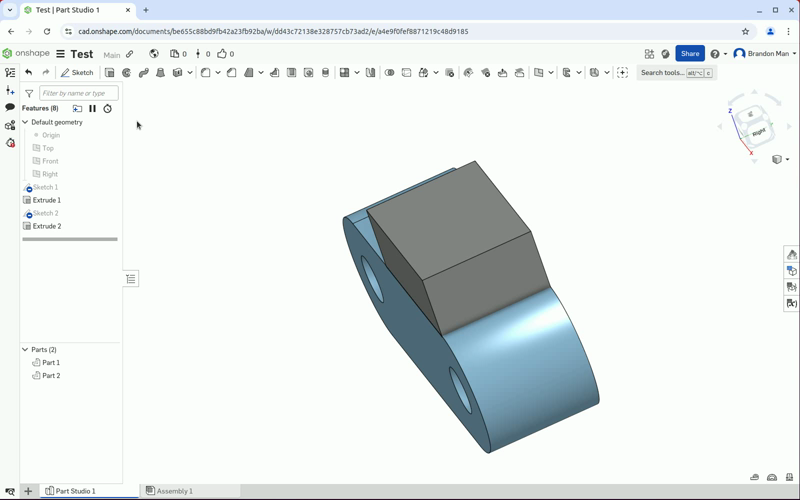
key(right, 2)
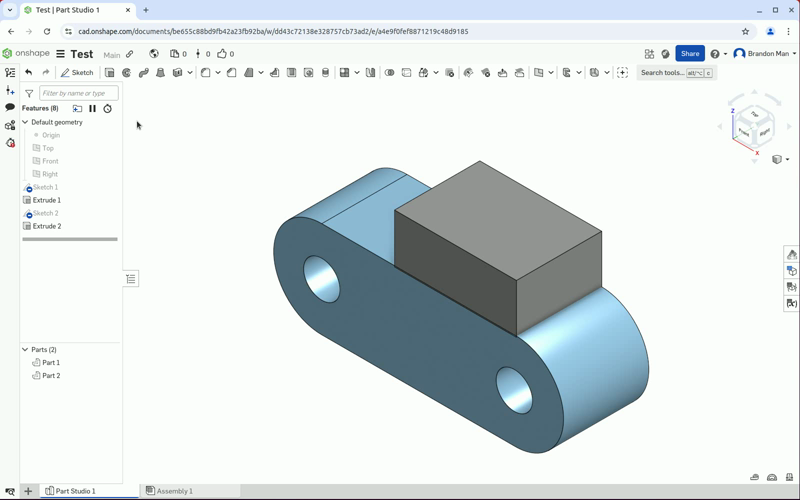
mouse_move(73, 189)
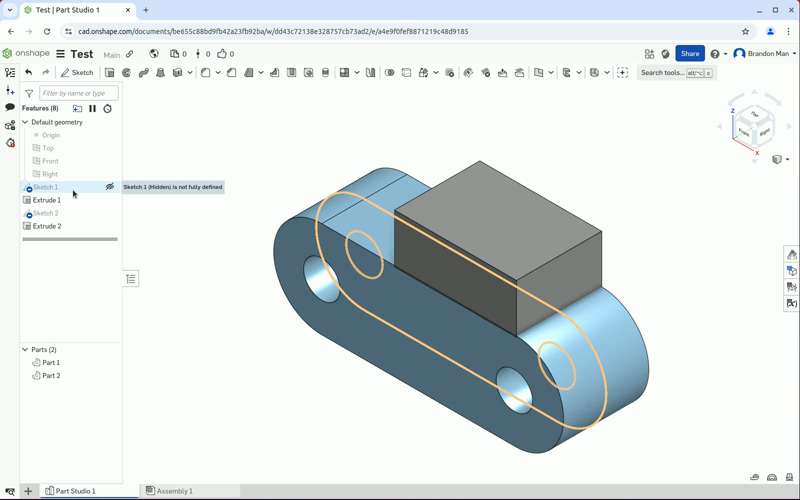
click(73, 189)